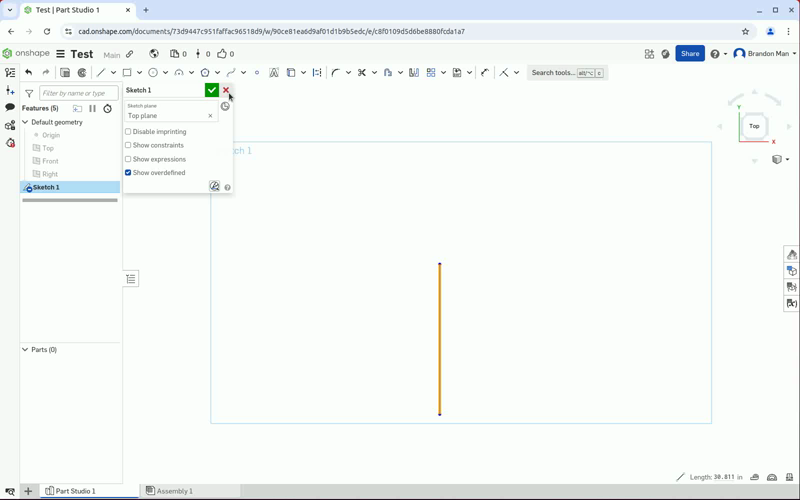
key(shift+h)
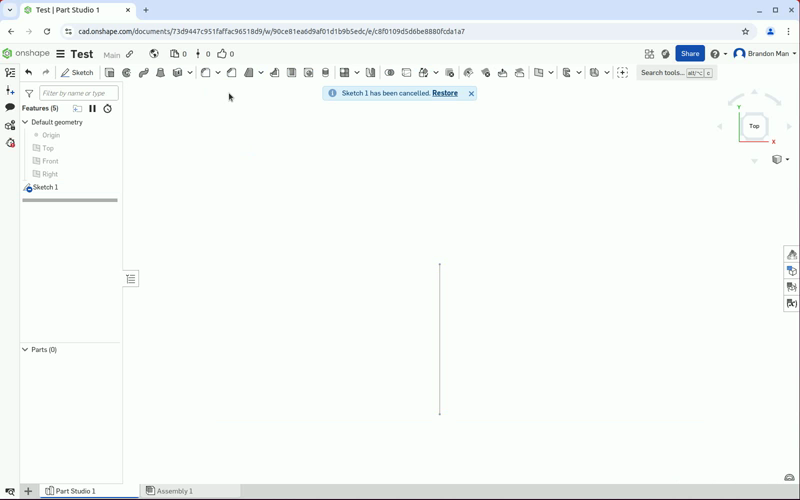
key(shift+s)
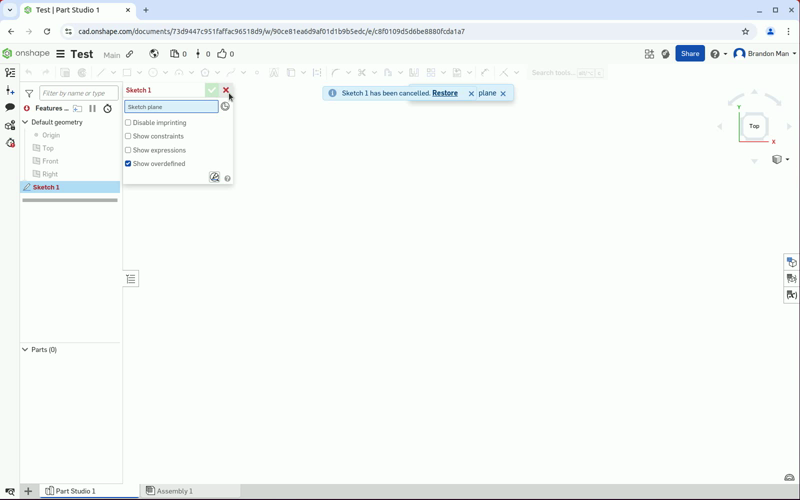
mouse_move(73, 150)
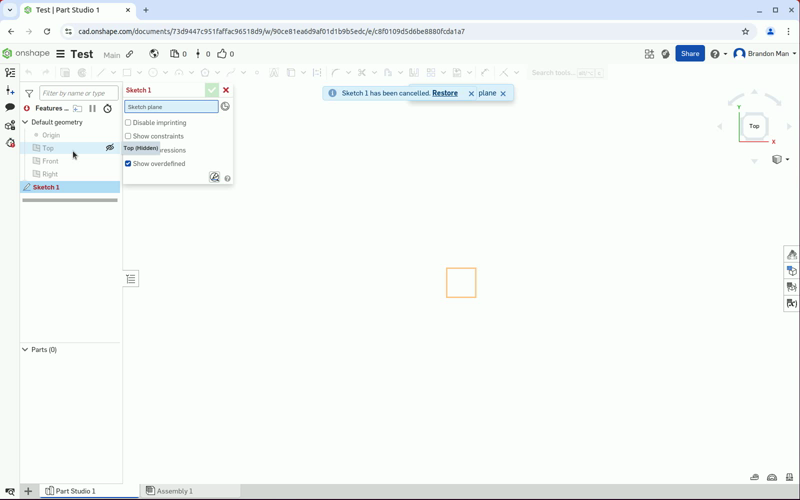
click(73, 150)
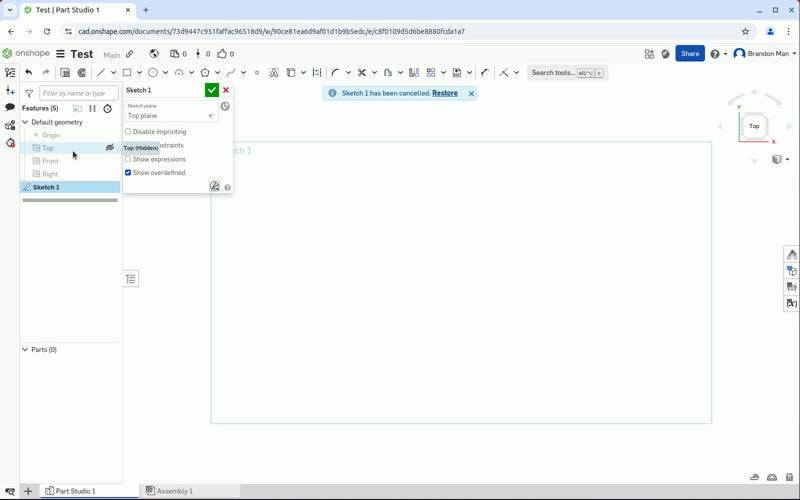
mouse_move(73, 352)
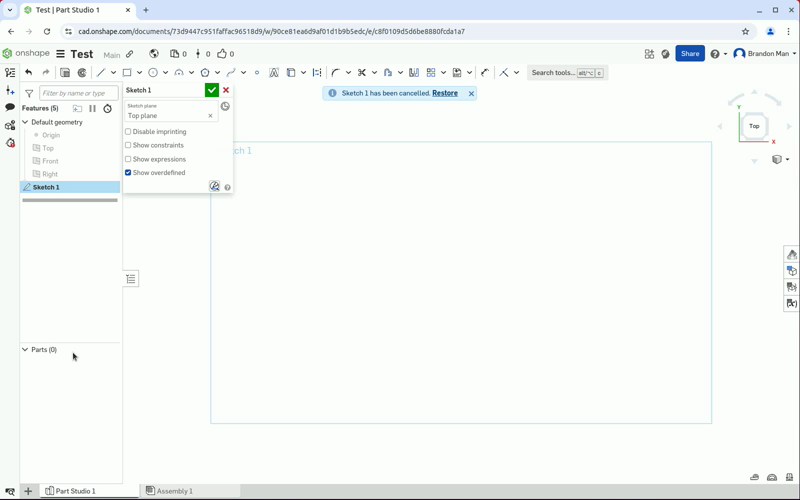
key(y)
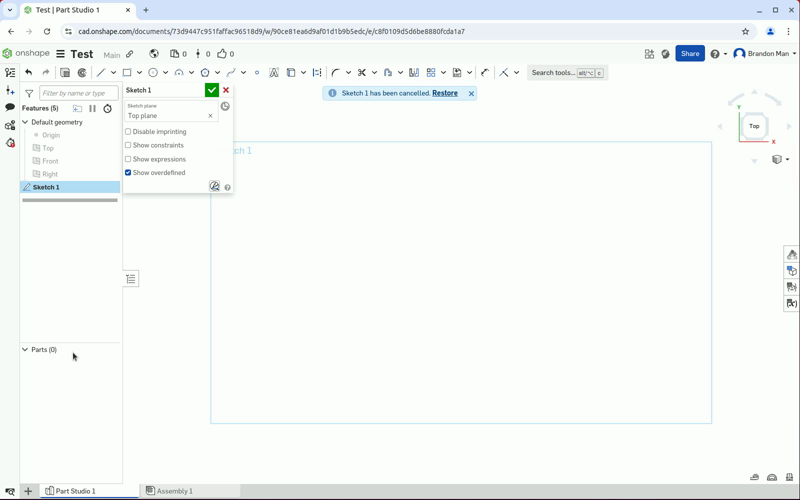
key(l)
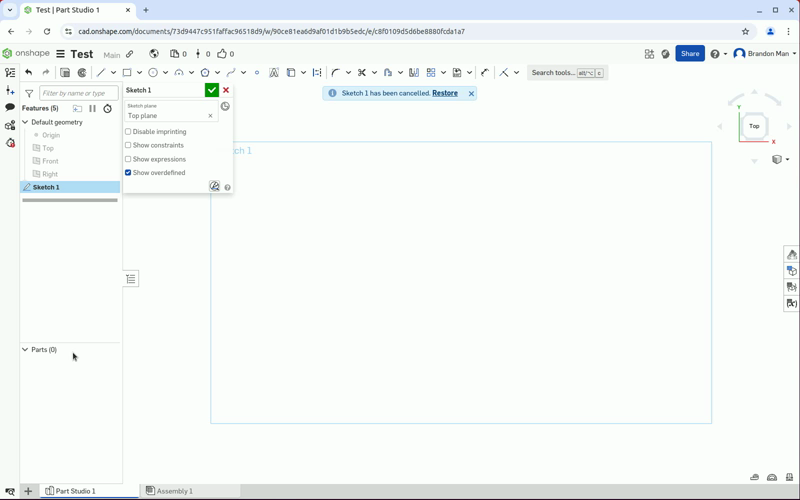
key_down(shift)
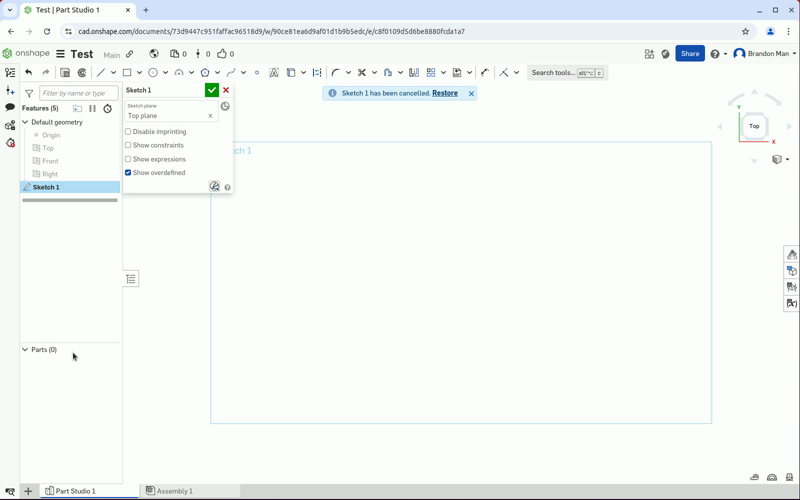
mouse_move(460, 395)
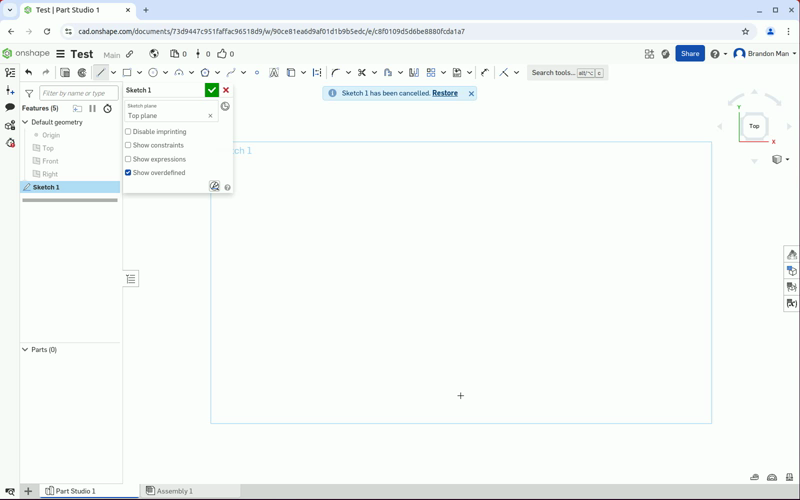
click(460, 395)
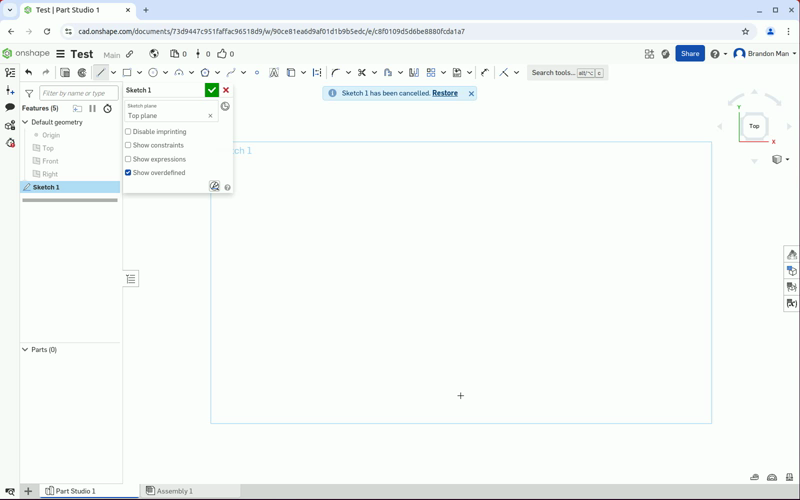
key_up(shift)
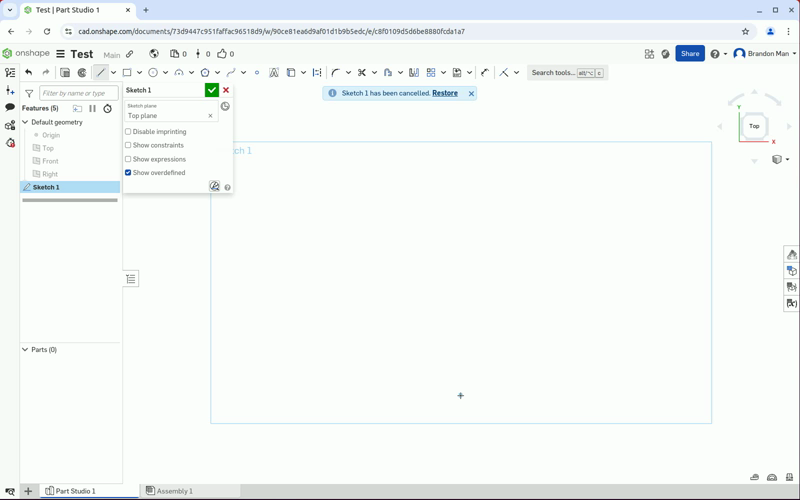
key_down(shift)
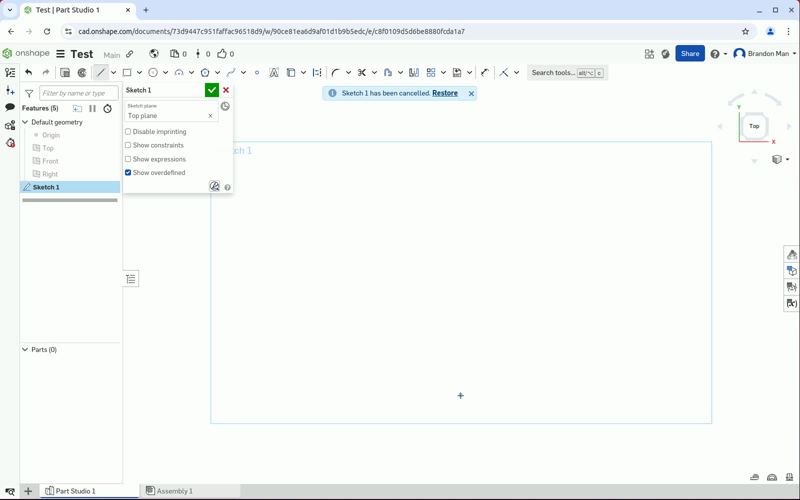
mouse_move(550, 395)
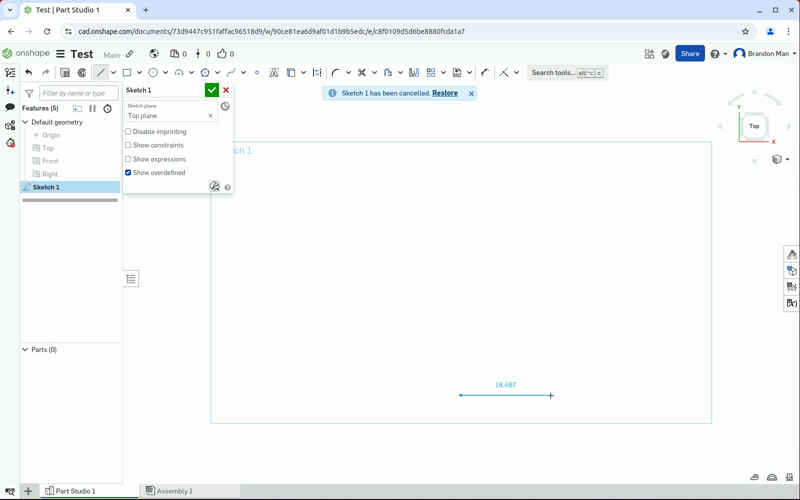
click(550, 395)
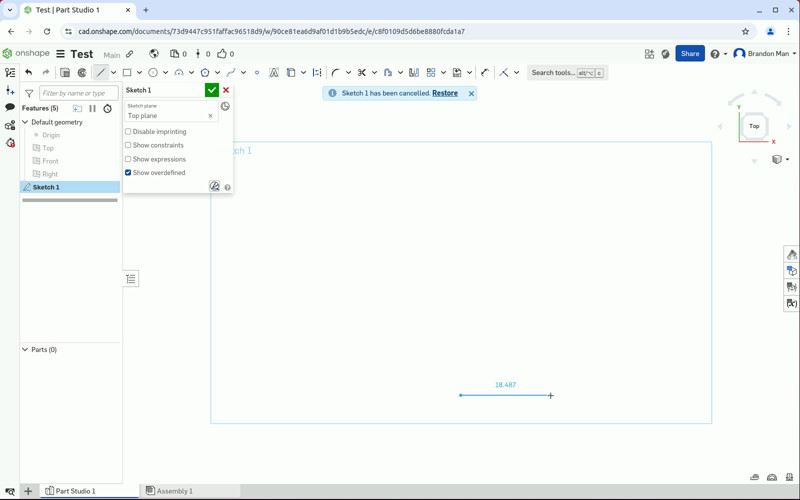
key_up(shift)
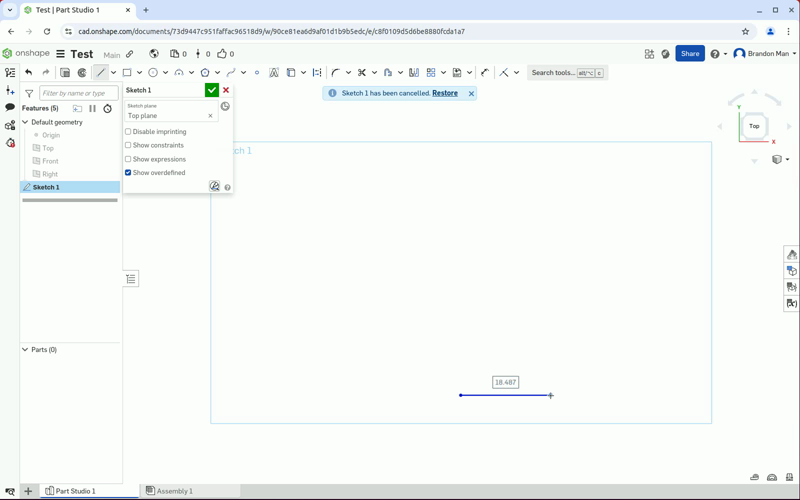
key_down(shift)
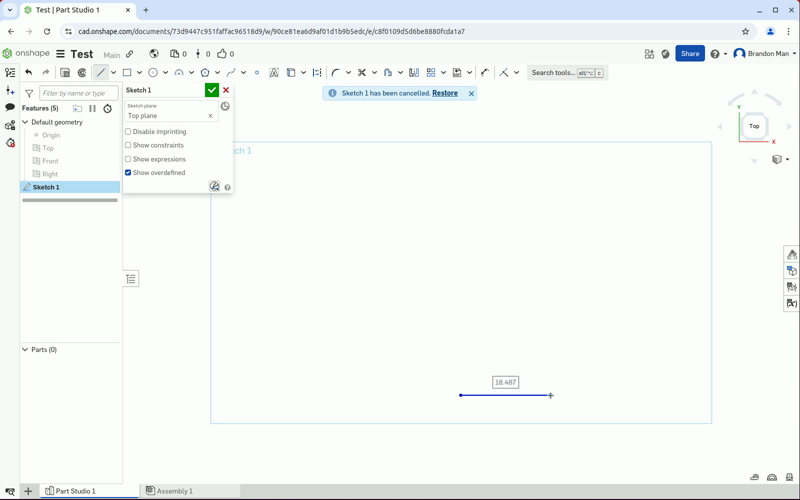
mouse_move(550, 282)
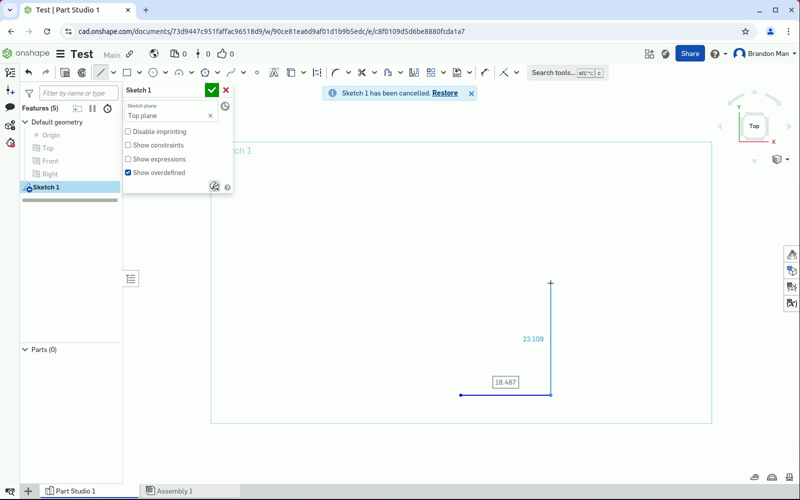
click(550, 282)
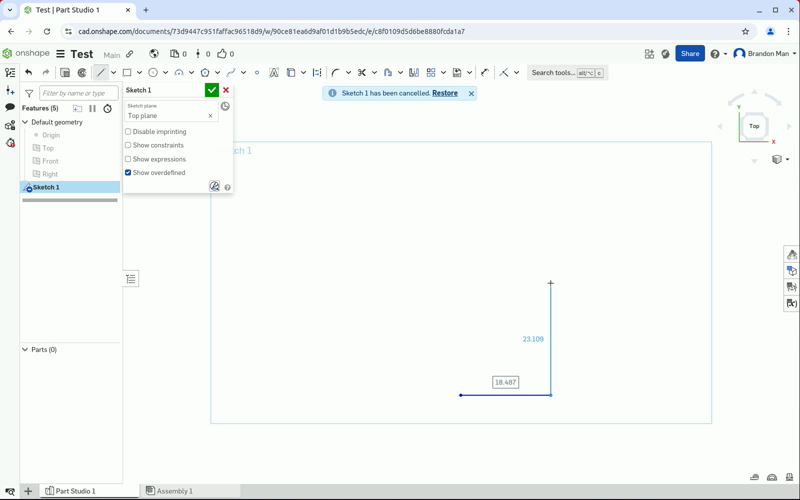
key_up(shift)
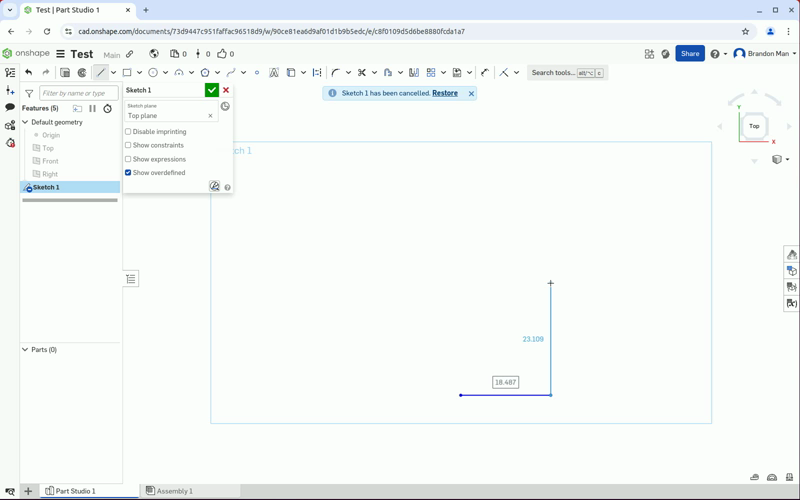
key_down(shift)
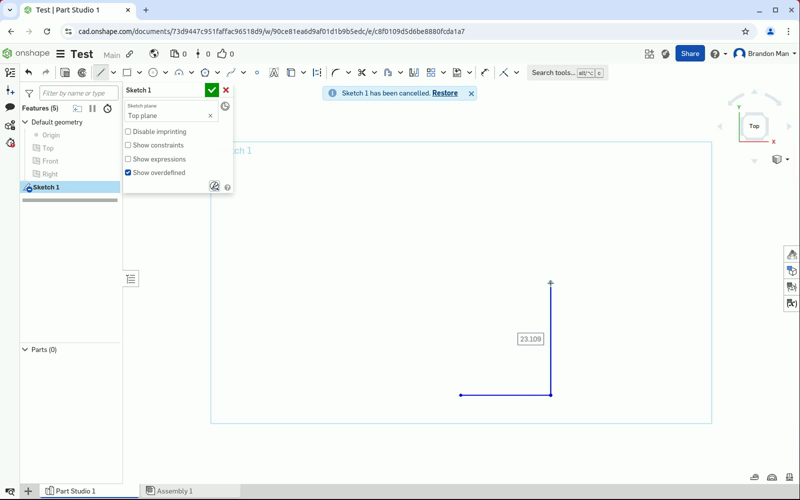
mouse_move(460, 282)
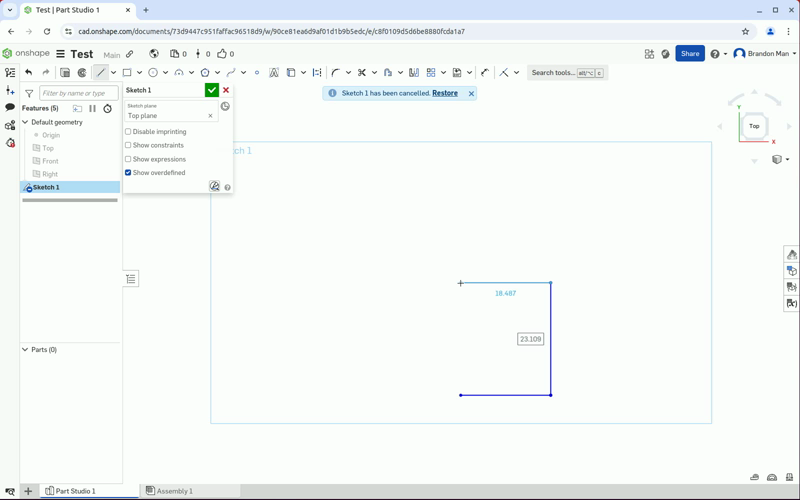
click(460, 282)
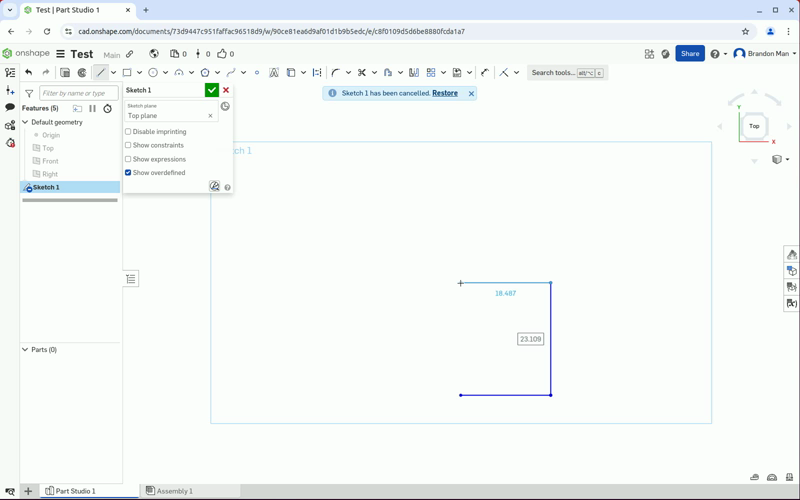
key_up(shift)
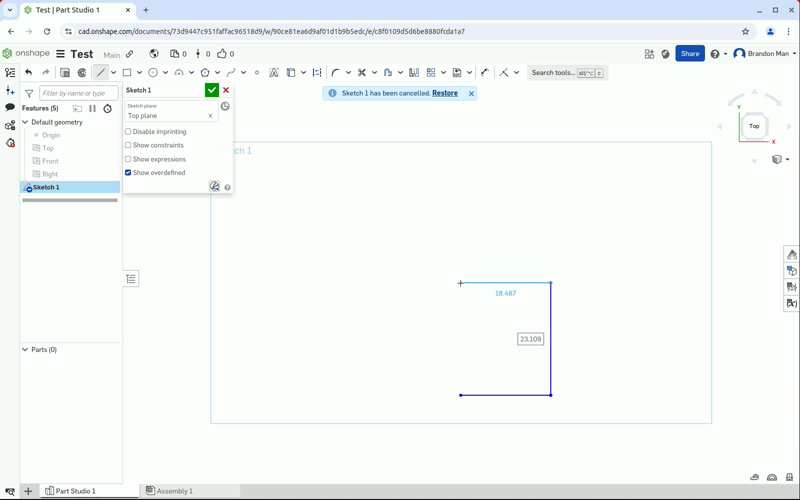
key_down(shift)
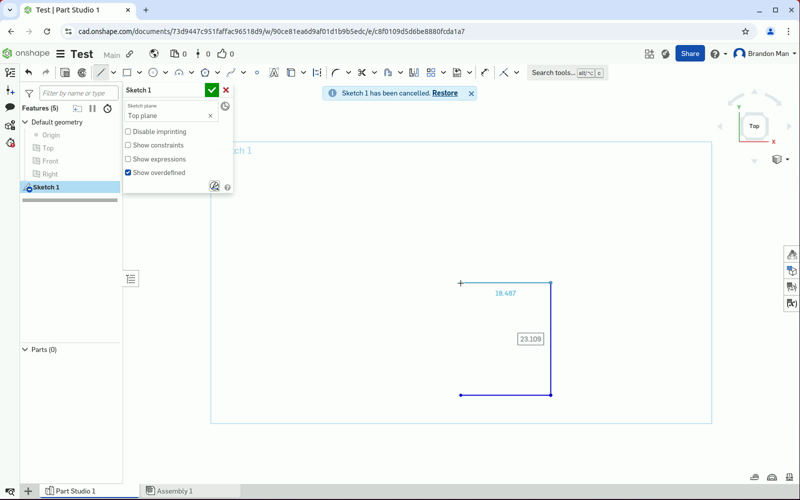
mouse_move(460, 395)
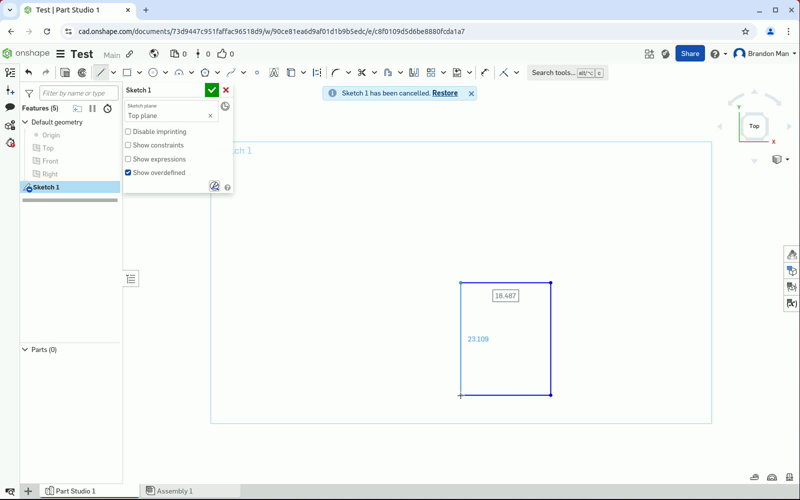
key_up(shift)
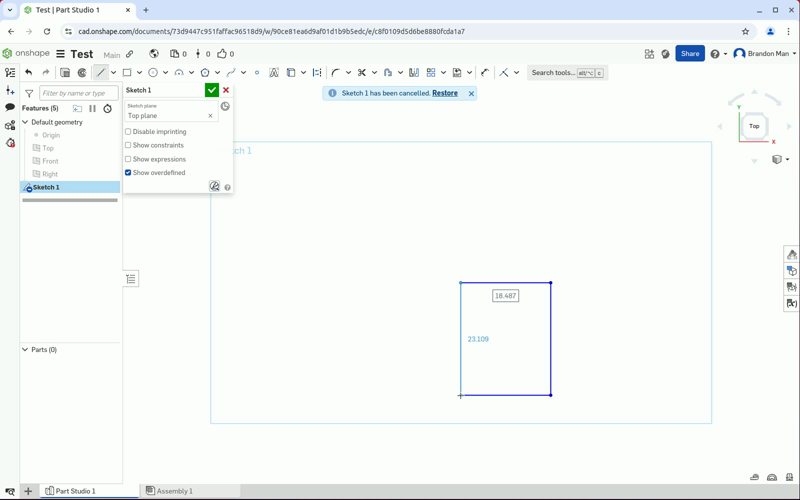
click(460, 395)
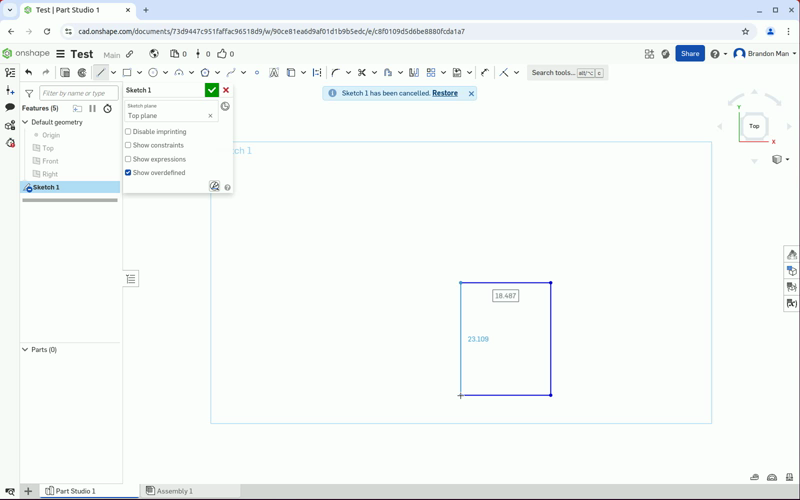
key(esc)
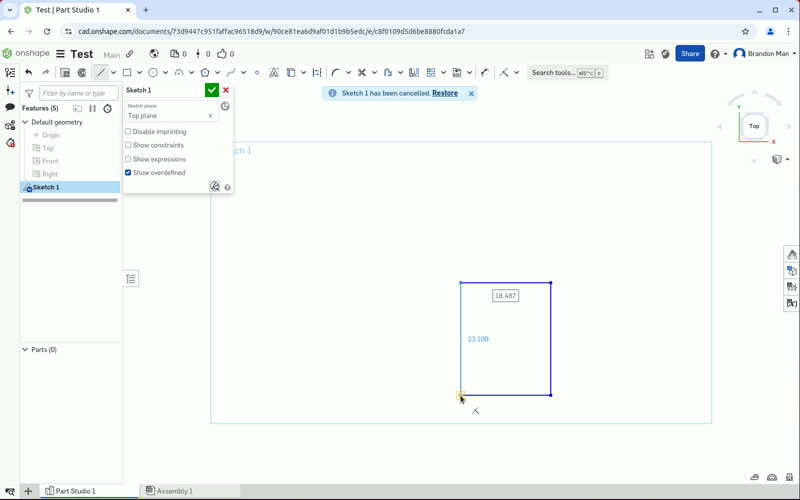
mouse_move(491, 315)
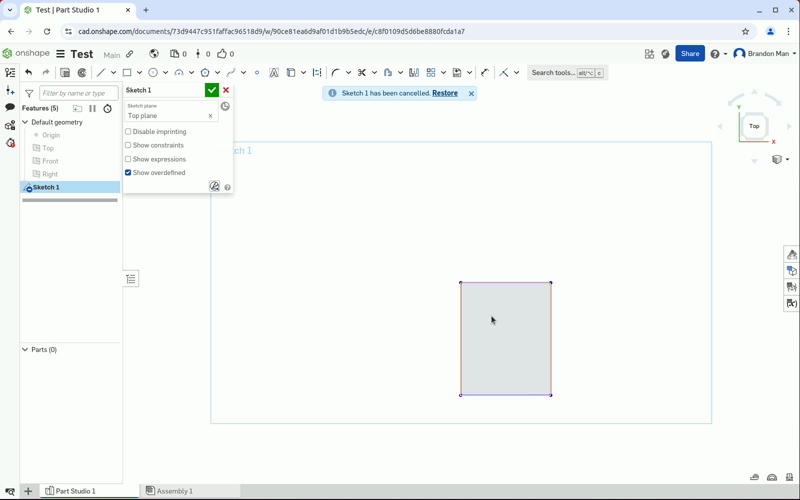
click(491, 315)
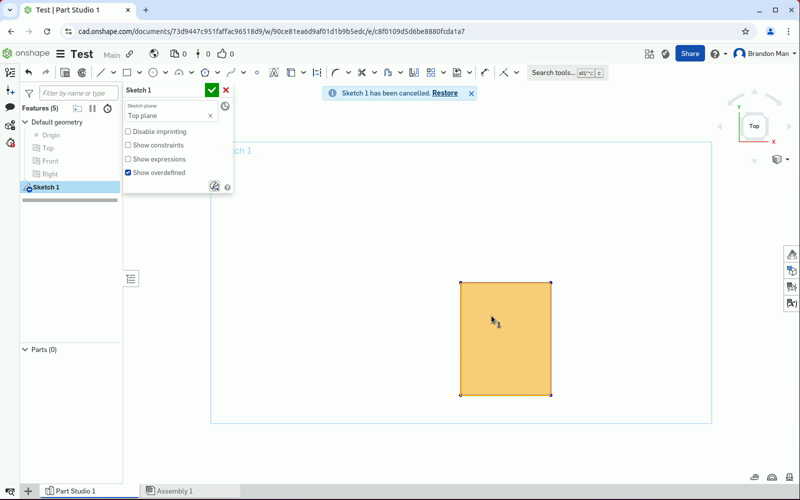
mouse_move(73, 352)
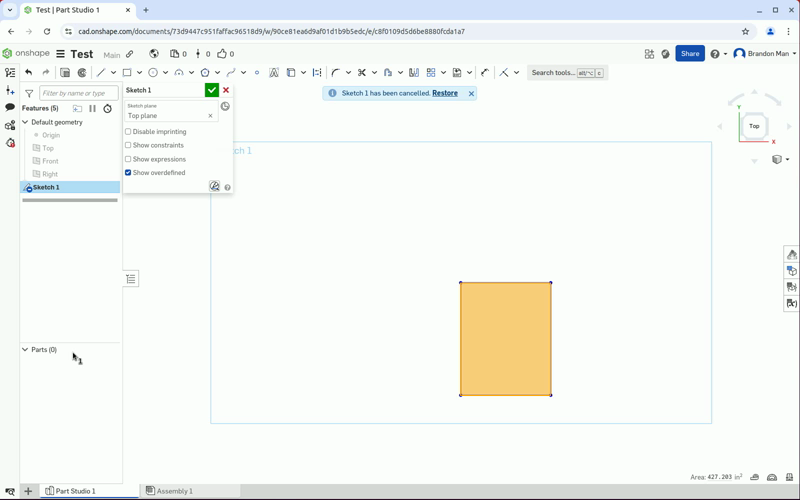
key(shift+y)
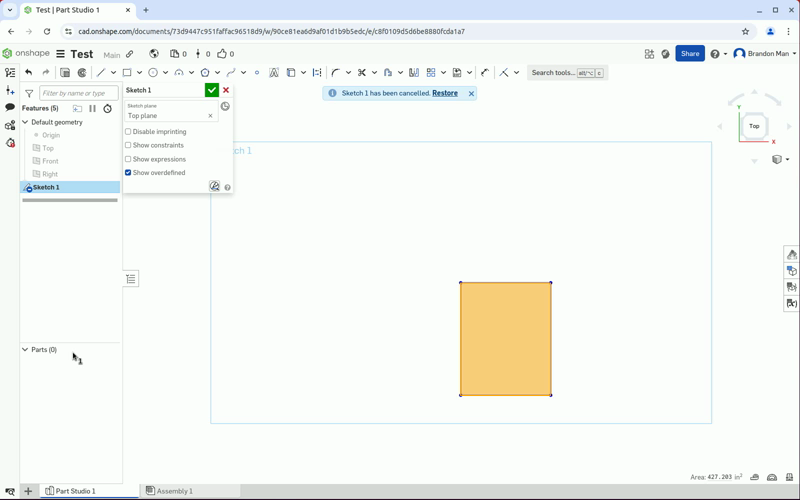
key(shift+e)
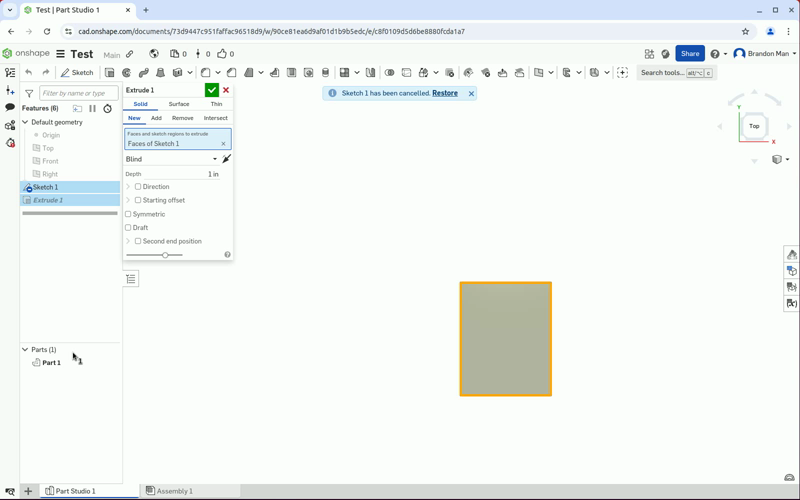
mouse_move(143, 106)
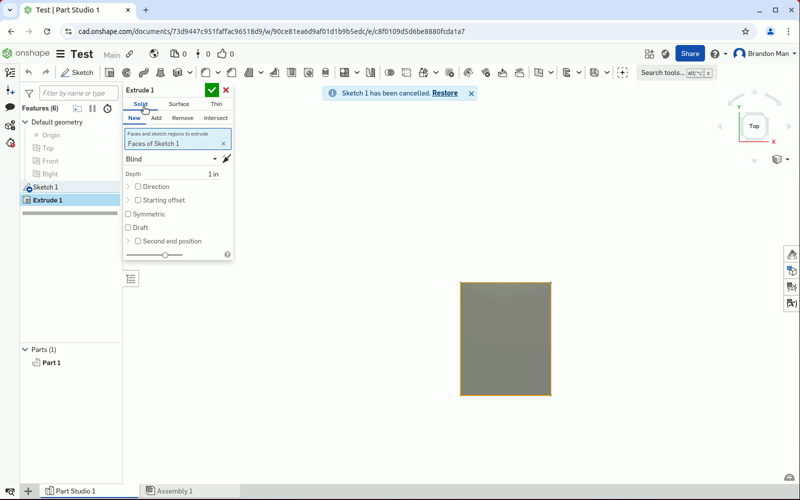
click(143, 106)
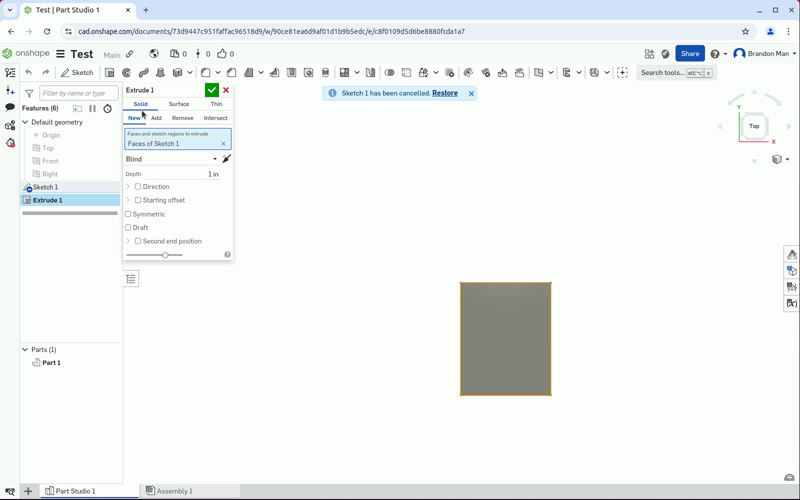
mouse_move(137, 120)
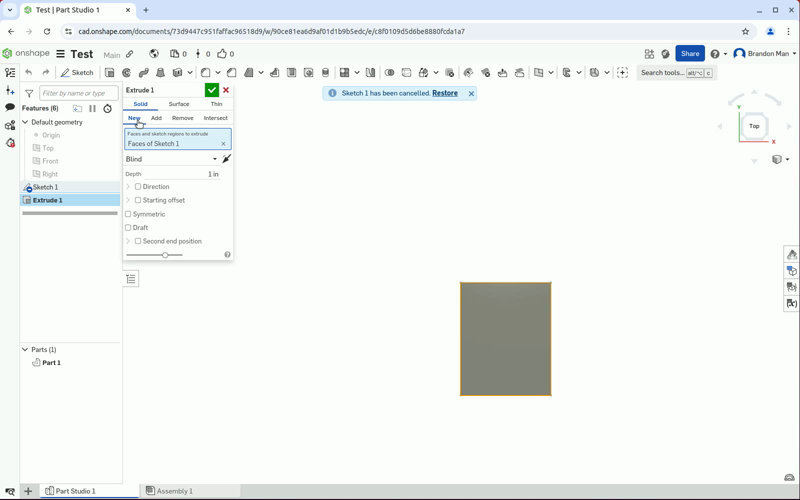
click(137, 120)
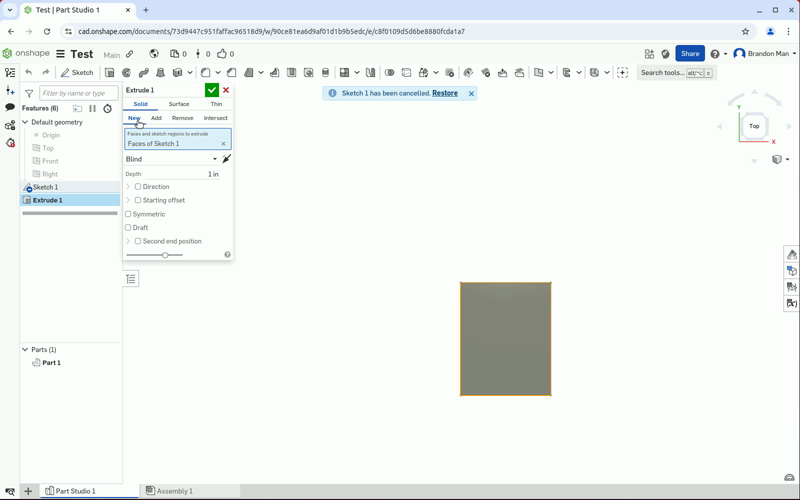
key(tab, 4)
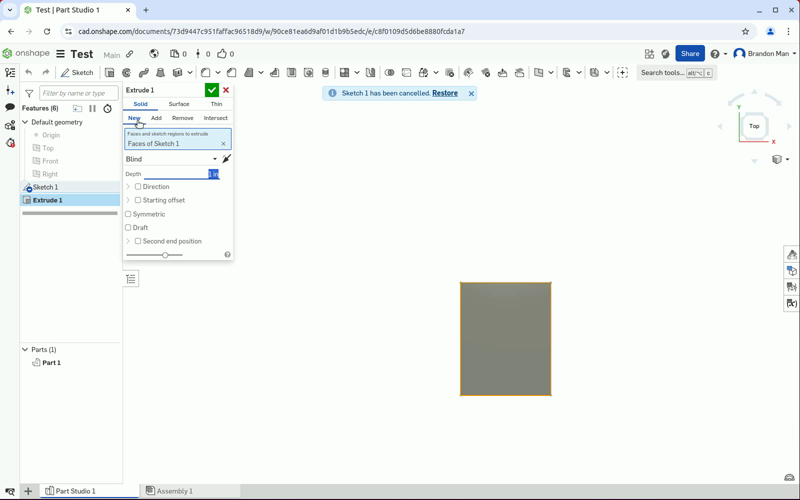
text(2.889)
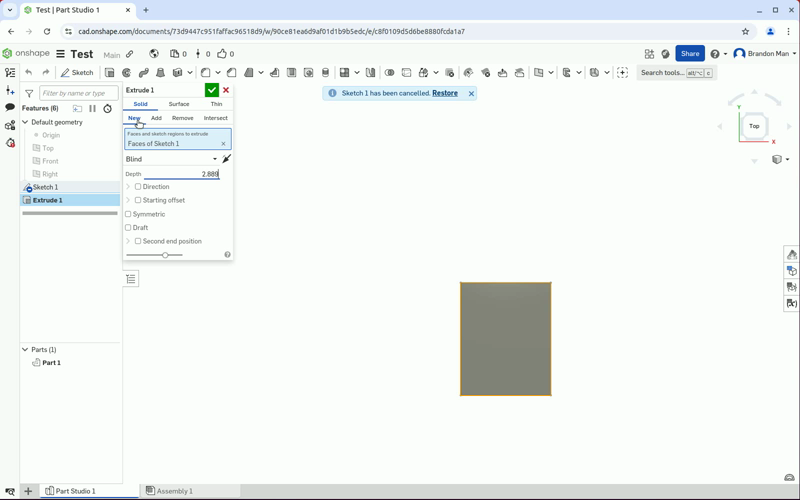
key(enter)
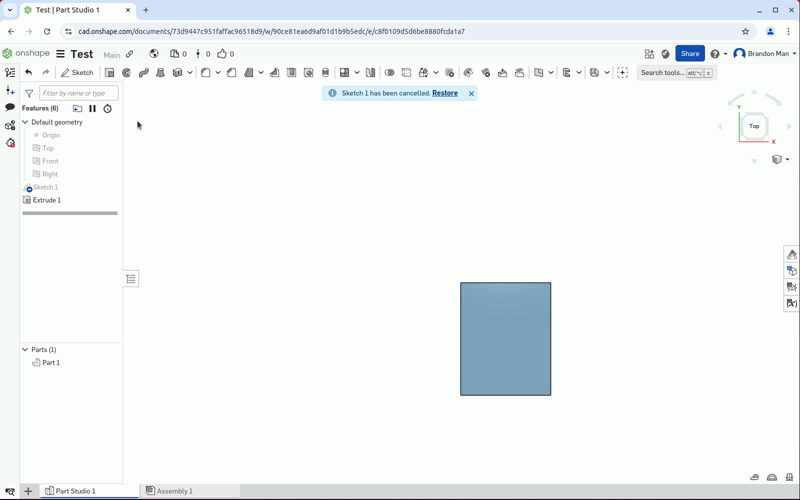
key(shift+h)
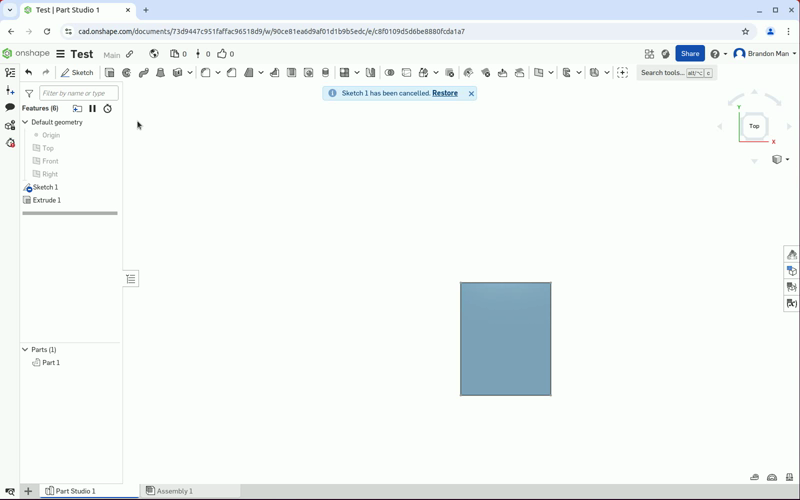
key(shift+h)
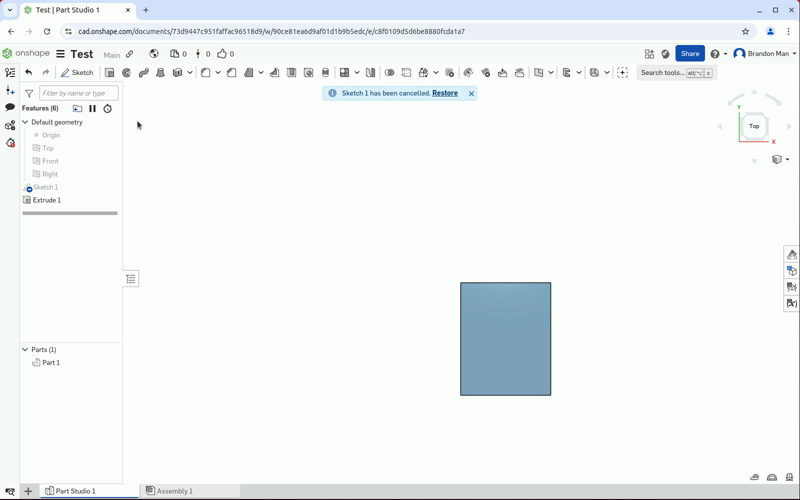
mouse_move(73, 189)
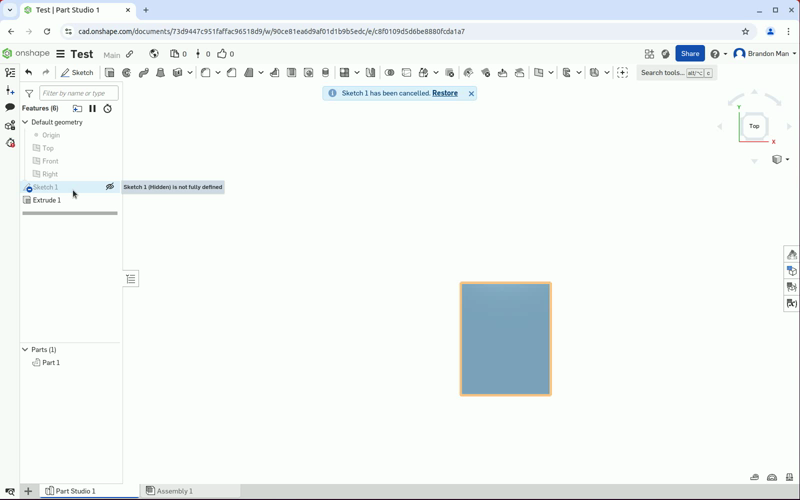
click(73, 189)
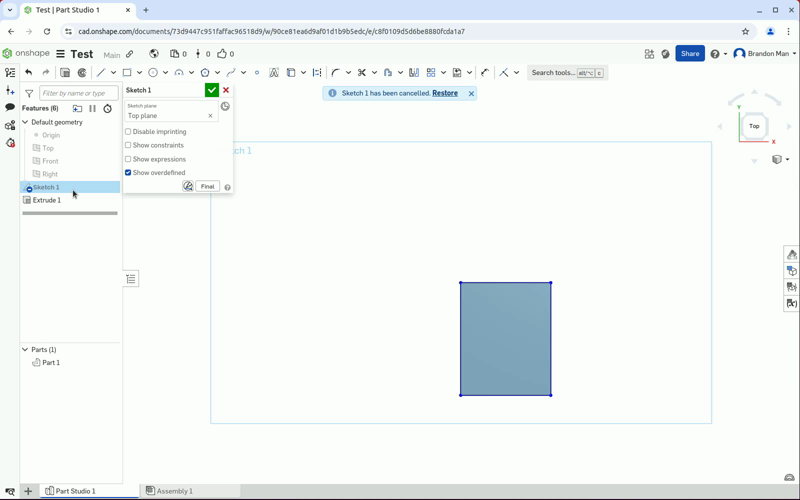
mouse_move(229, 92)
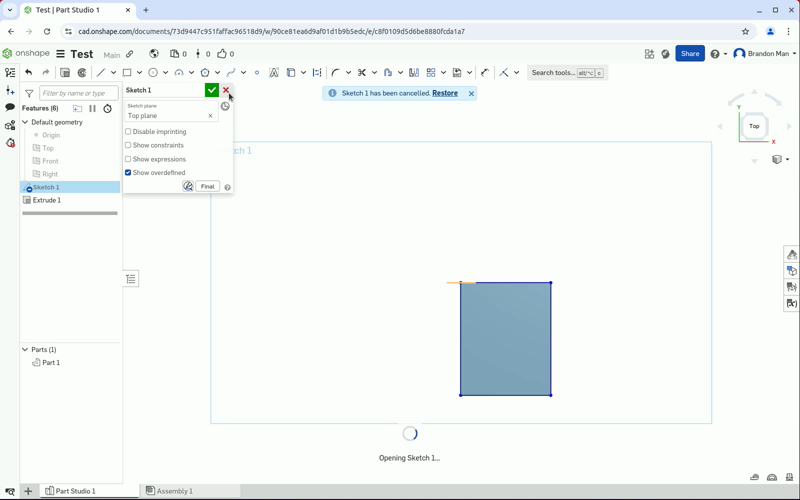
click(229, 92)
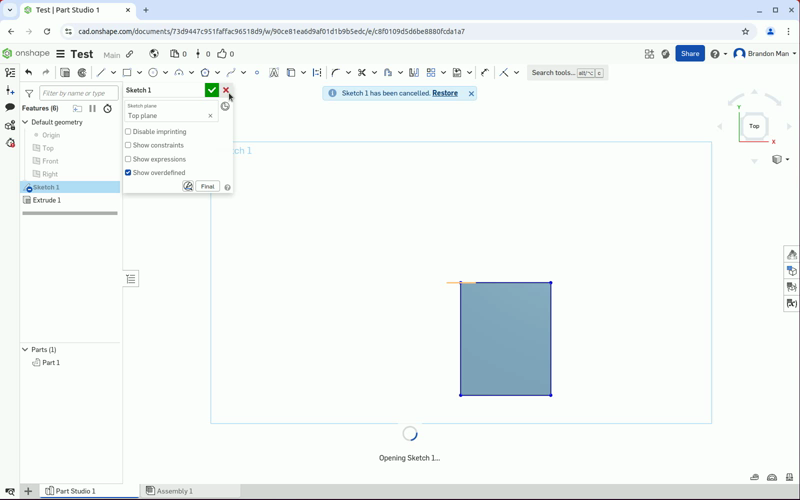
key(shift+s)
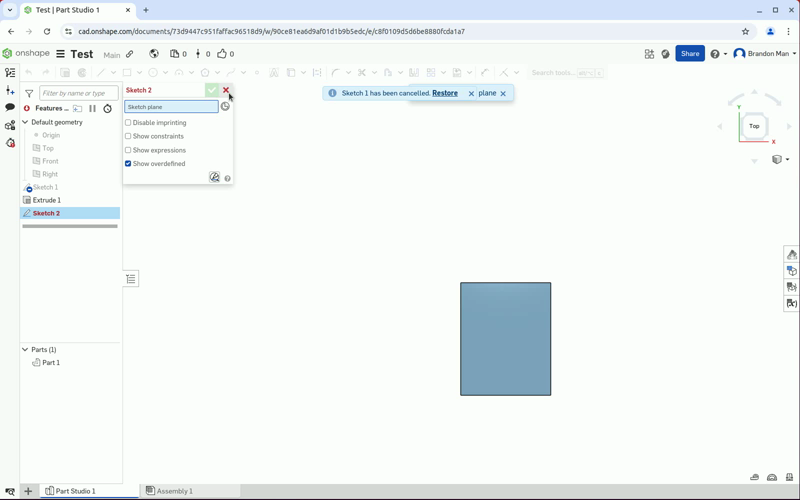
mouse_move(73, 150)
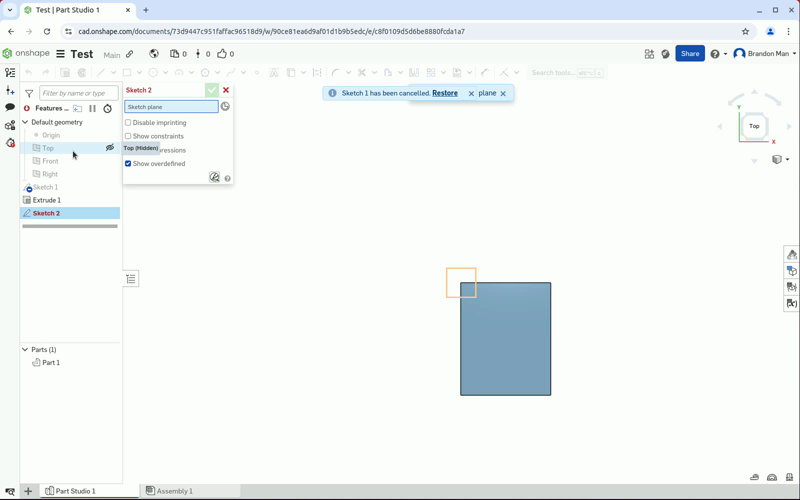
click(73, 150)
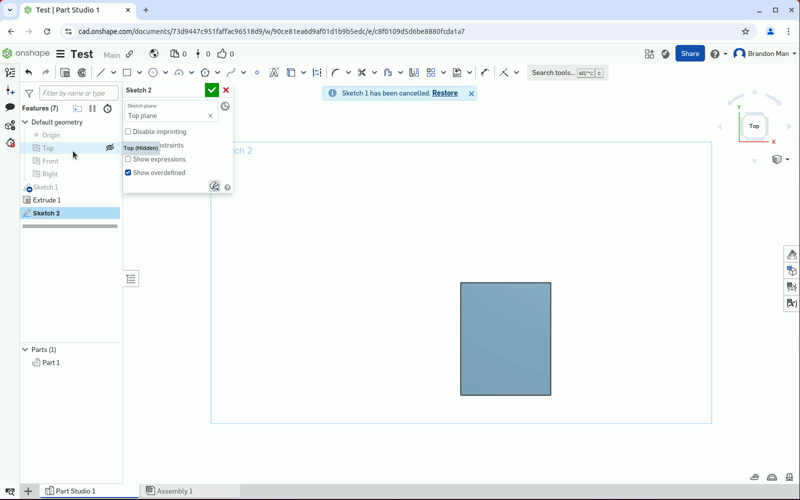
mouse_move(73, 352)
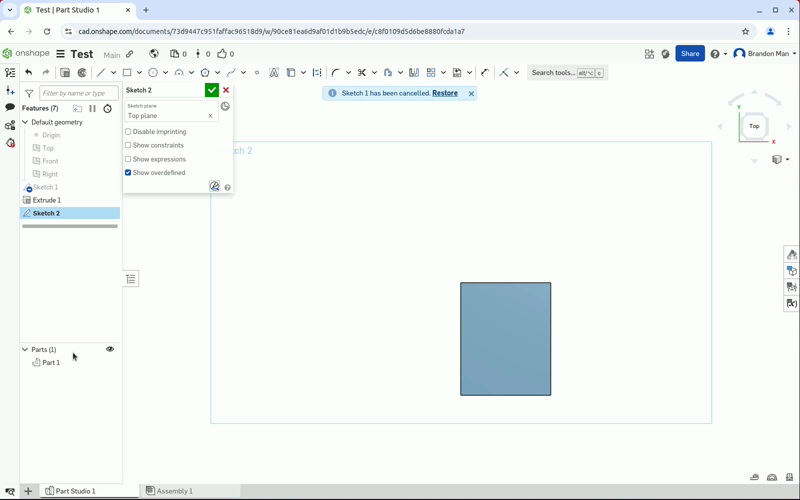
key(y)
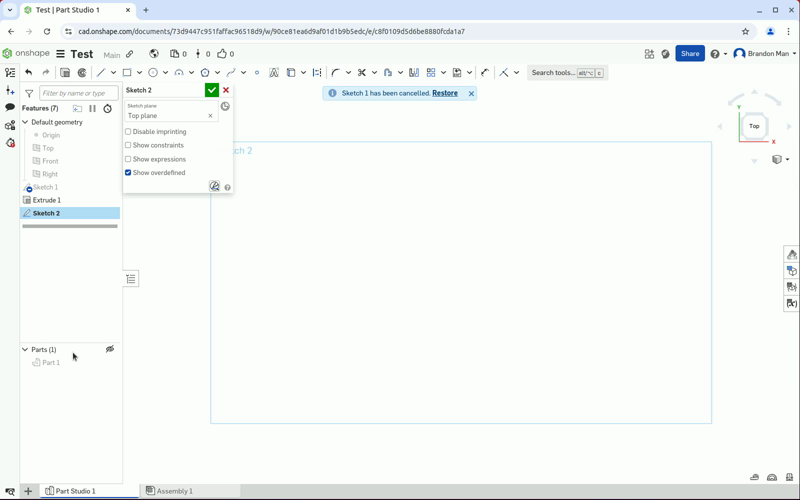
key(l)
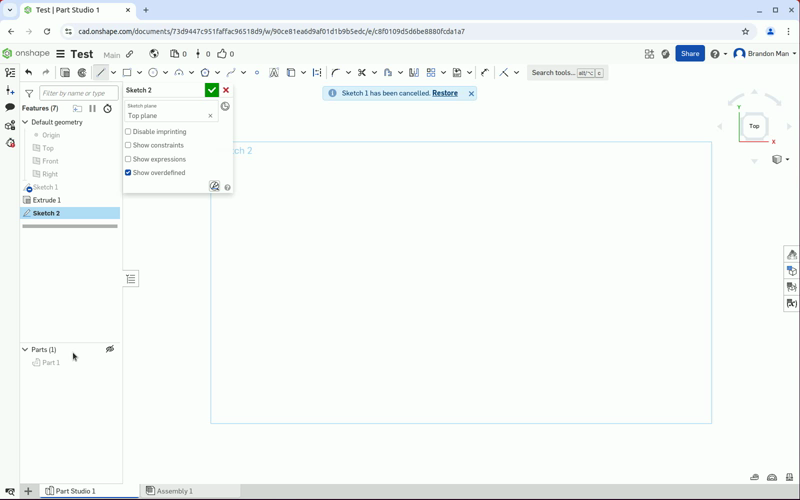
key_down(shift)
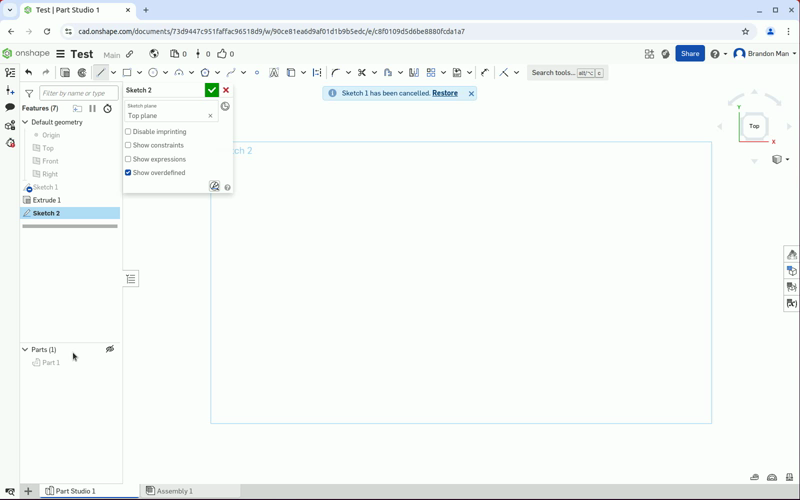
mouse_move(460, 395)
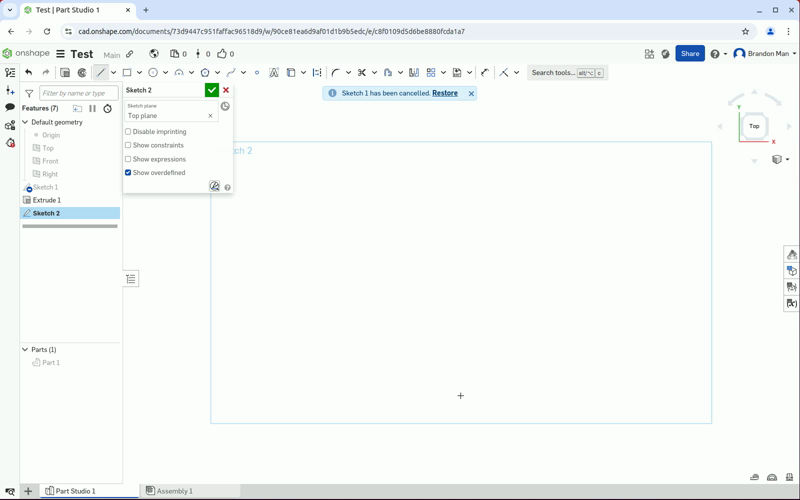
click(460, 395)
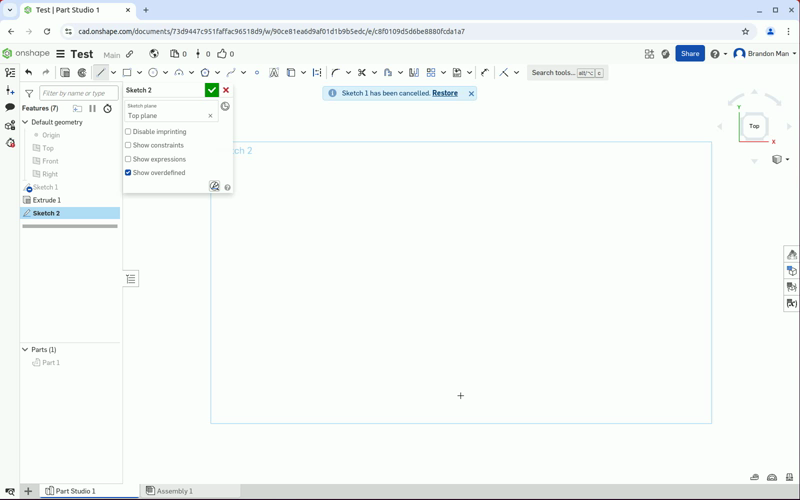
key_up(shift)
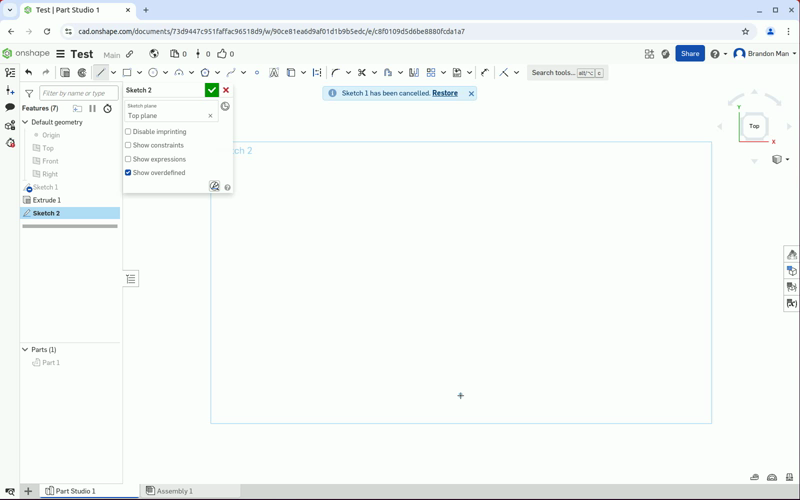
key_down(shift)
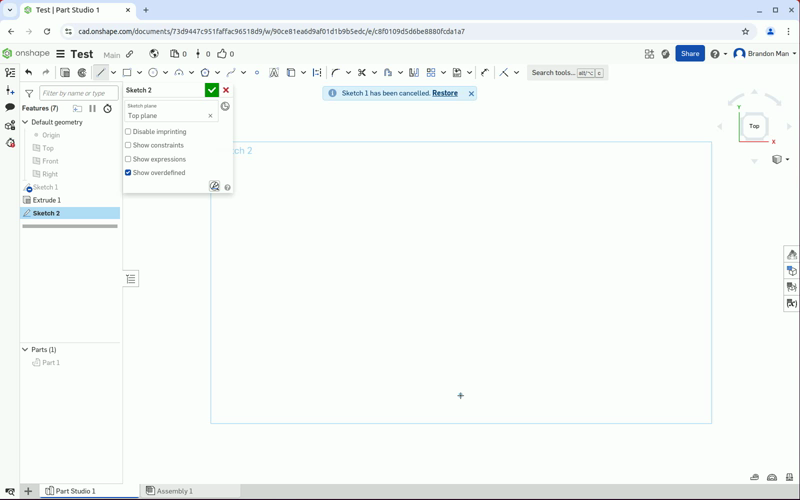
mouse_move(550, 395)
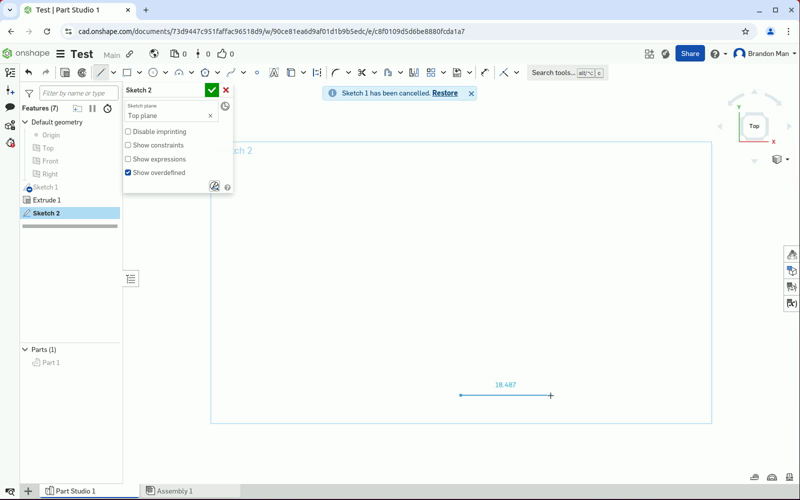
click(550, 395)
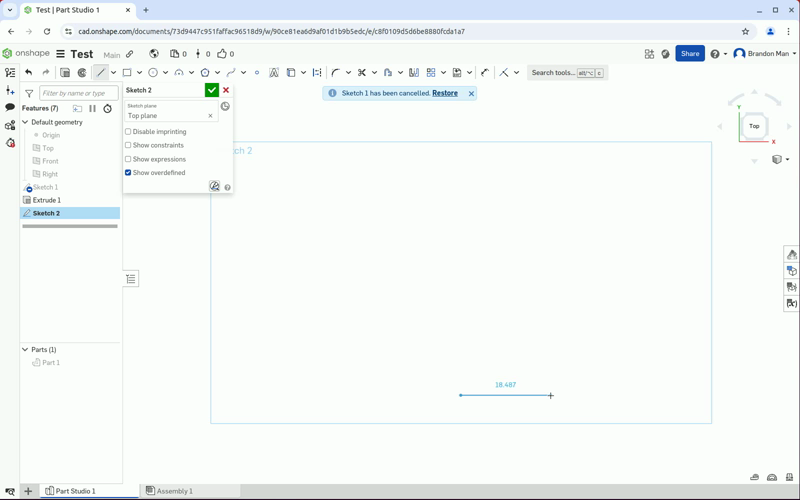
key_up(shift)
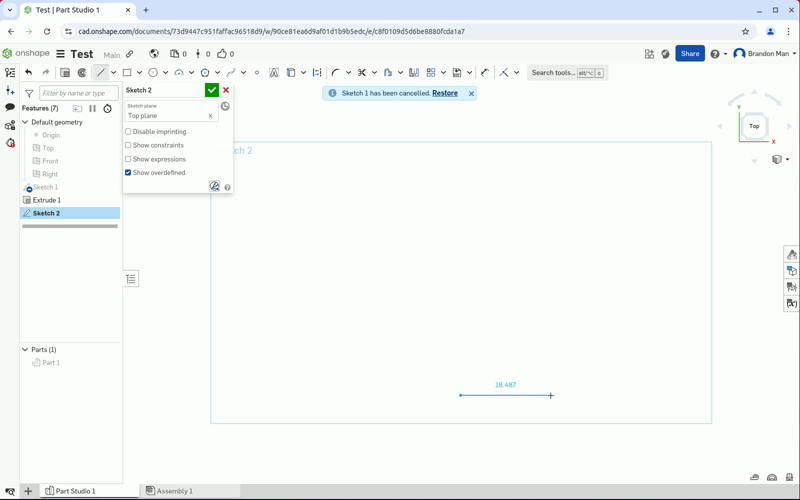
key_down(shift)
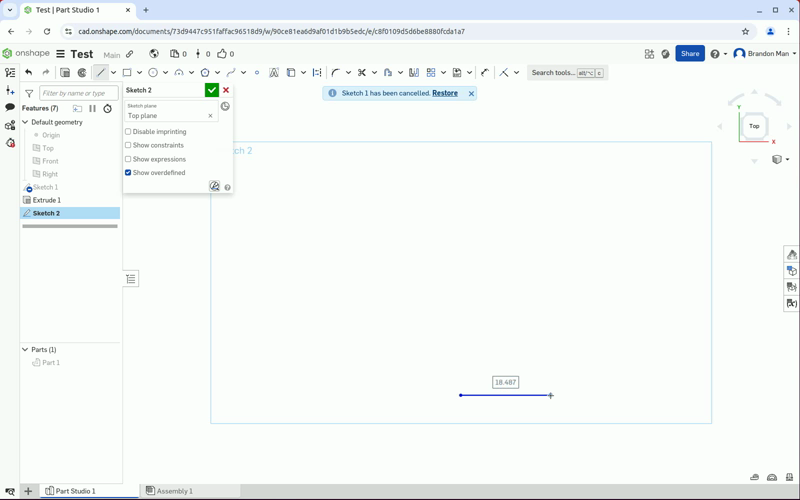
mouse_move(550, 282)
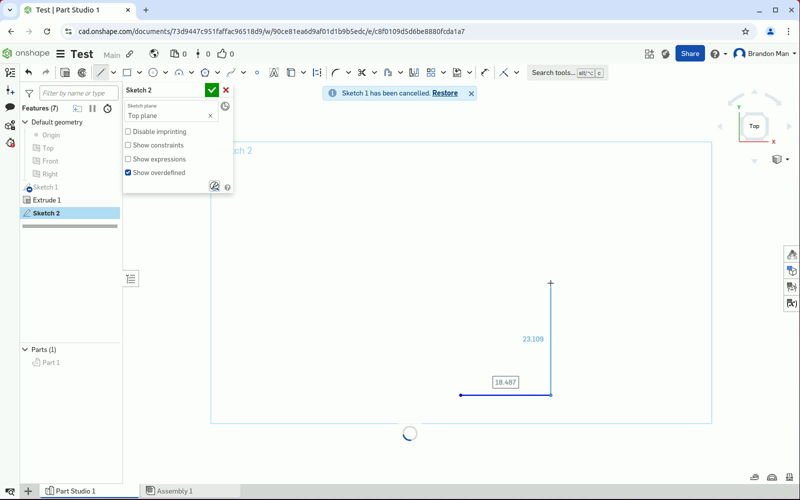
click(550, 282)
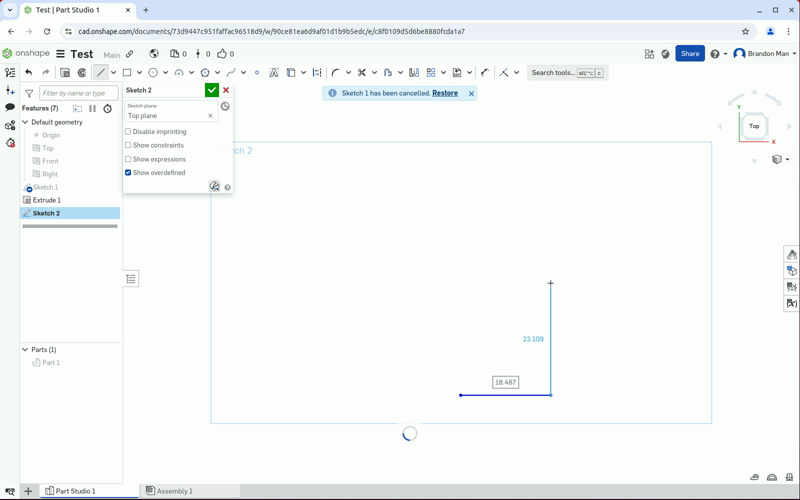
key_up(shift)
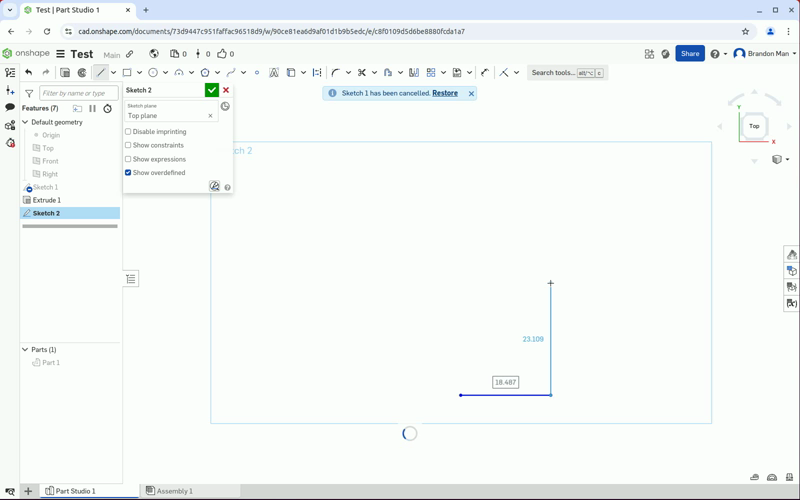
key_down(shift)
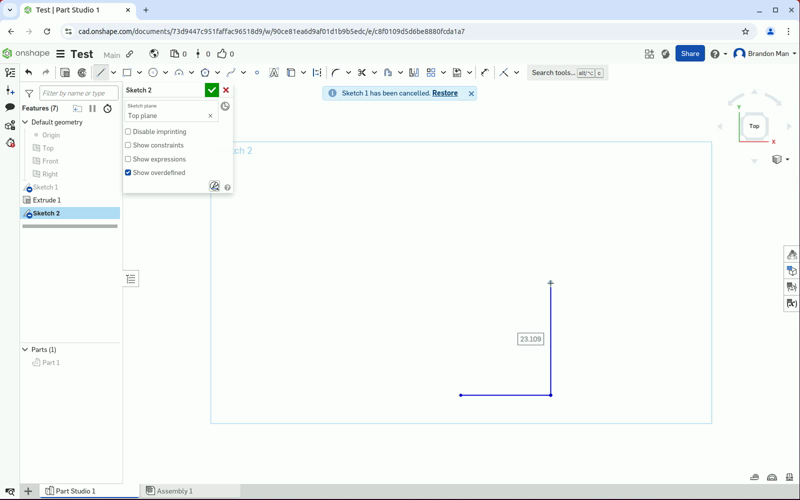
mouse_move(460, 282)
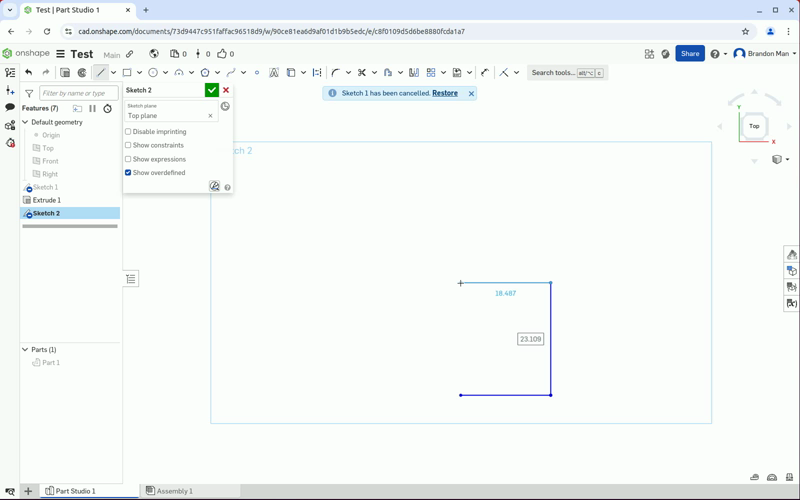
click(460, 282)
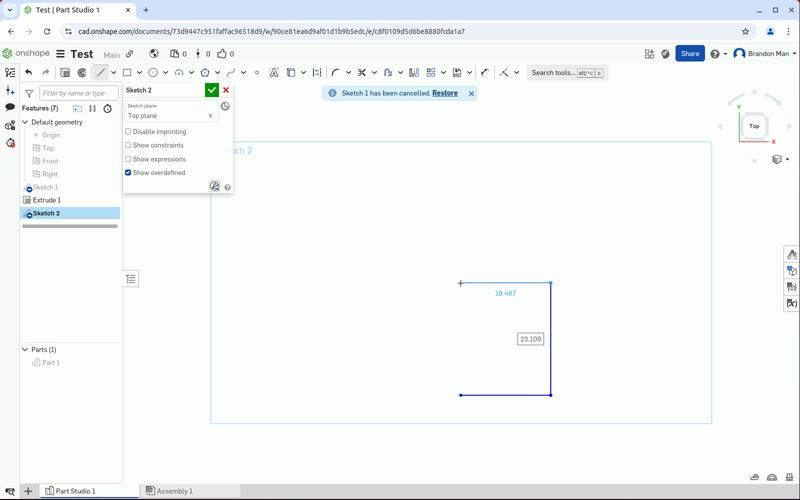
key_up(shift)
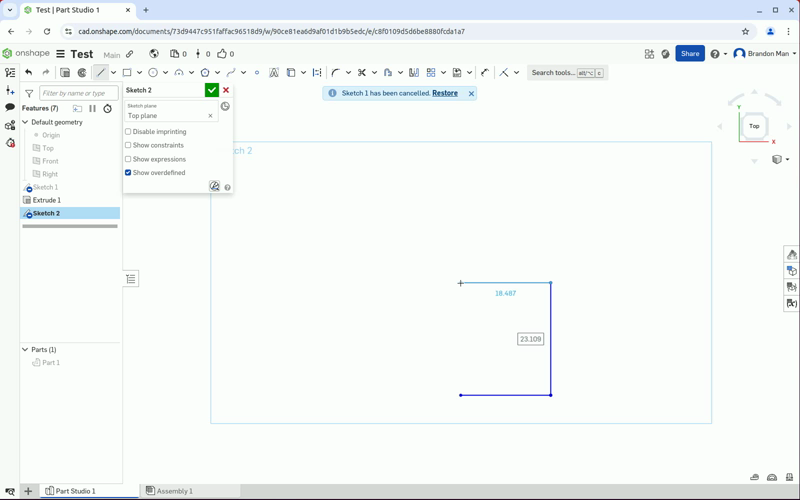
key_down(shift)
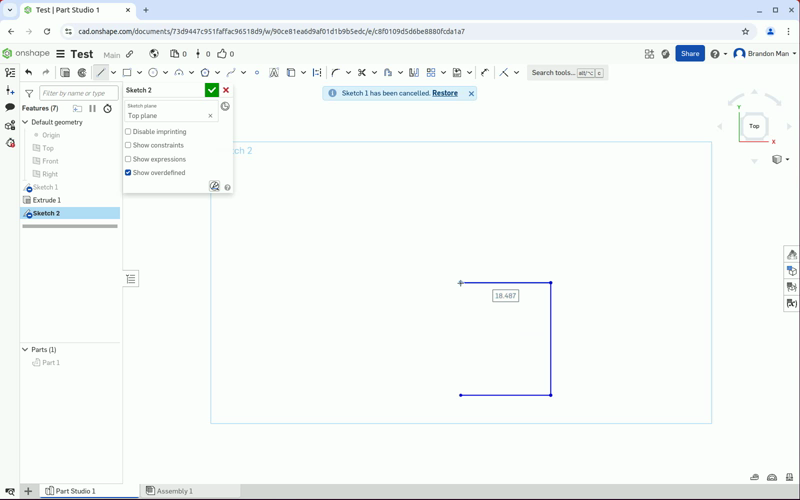
mouse_move(460, 395)
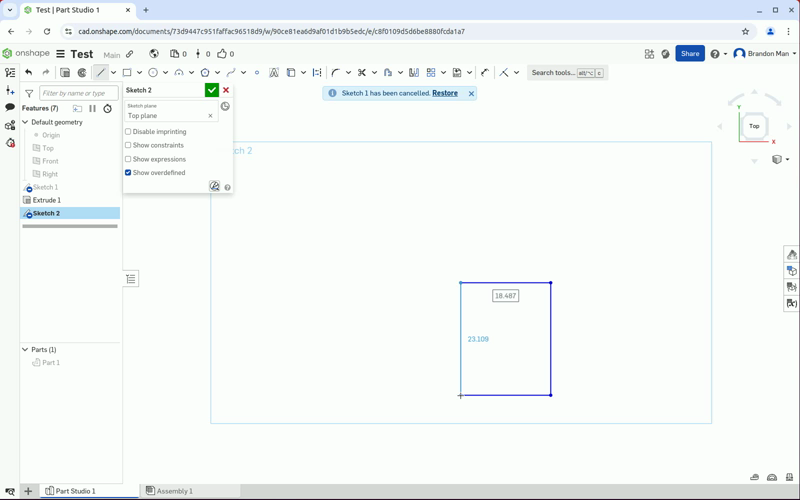
key_up(shift)
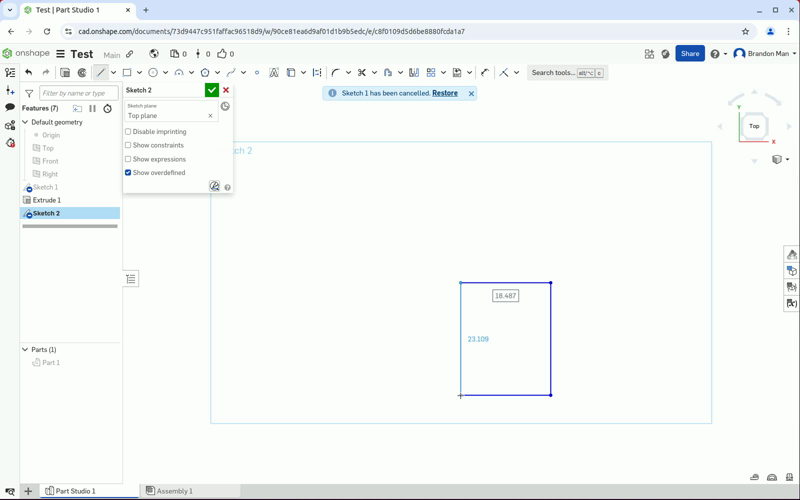
click(460, 395)
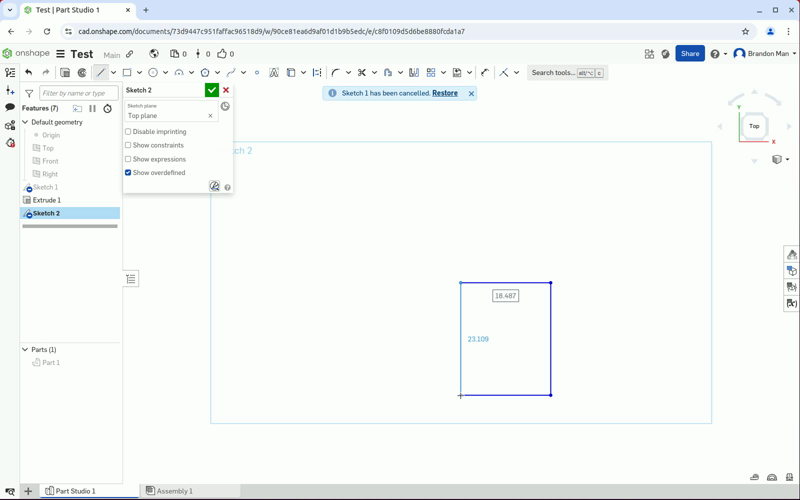
key(esc)
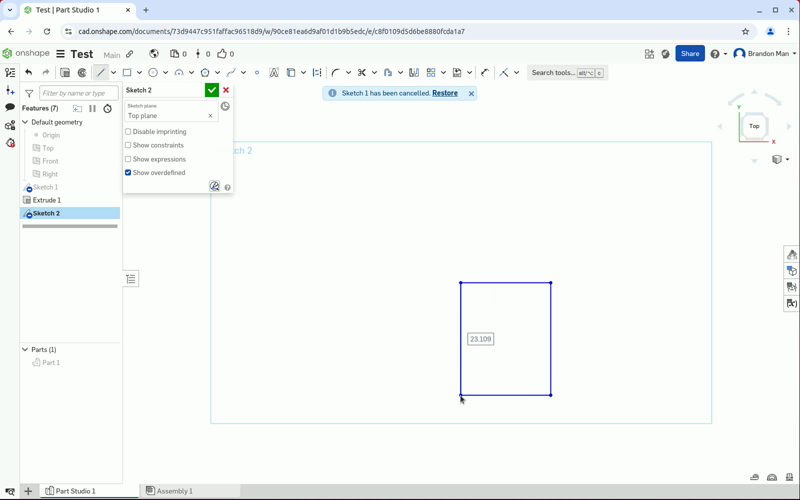
mouse_move(469, 359)
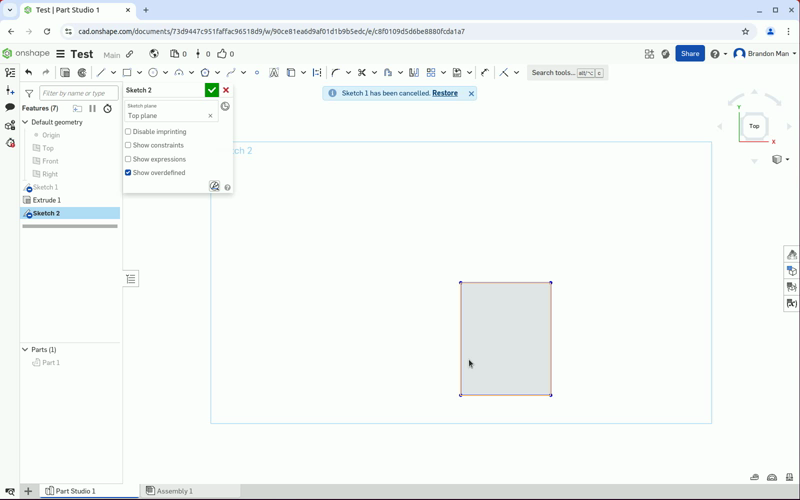
click(469, 359)
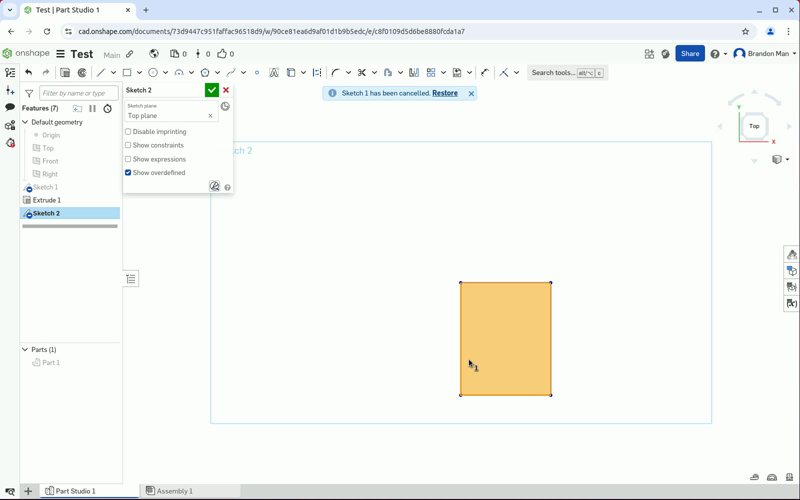
mouse_move(73, 352)
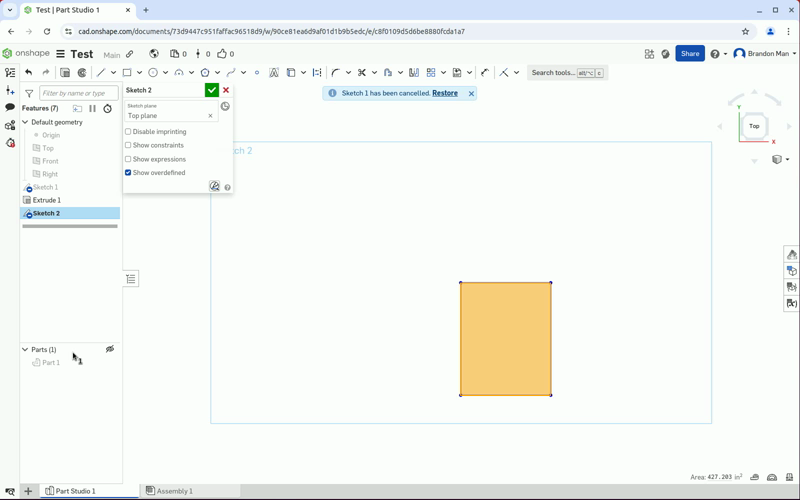
key(shift+y)
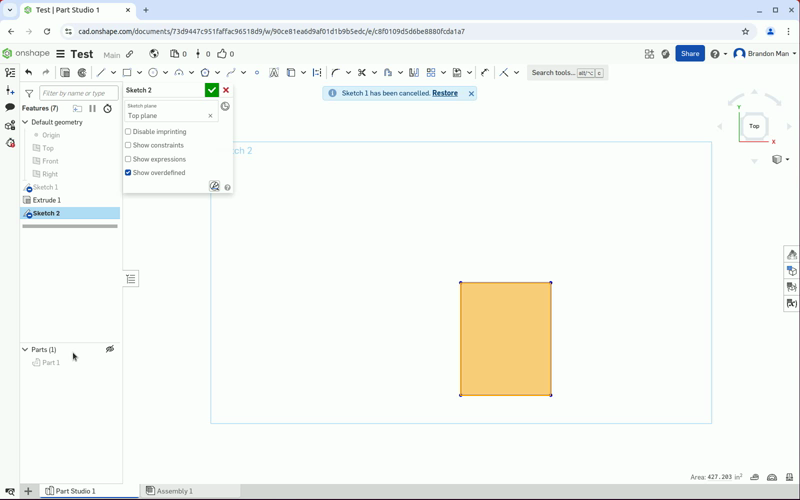
key(shift+e)
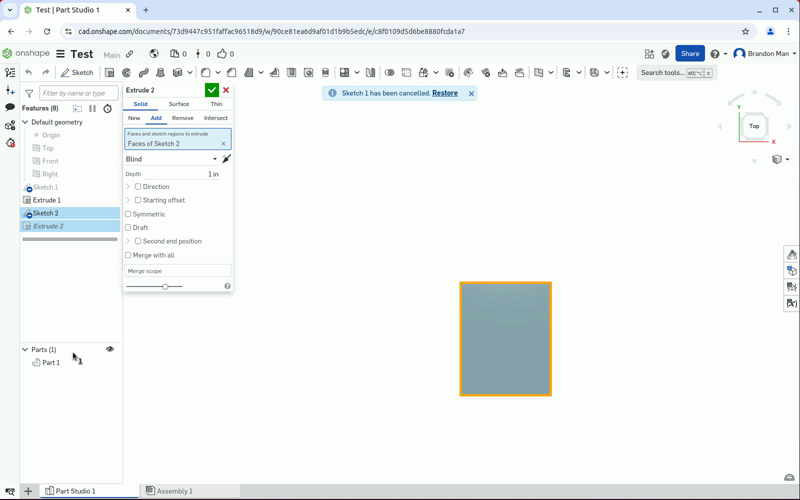
mouse_move(143, 106)
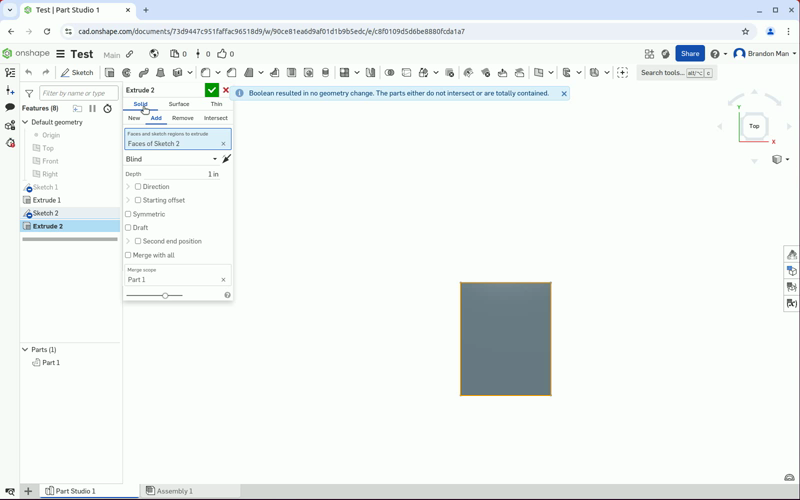
click(143, 106)
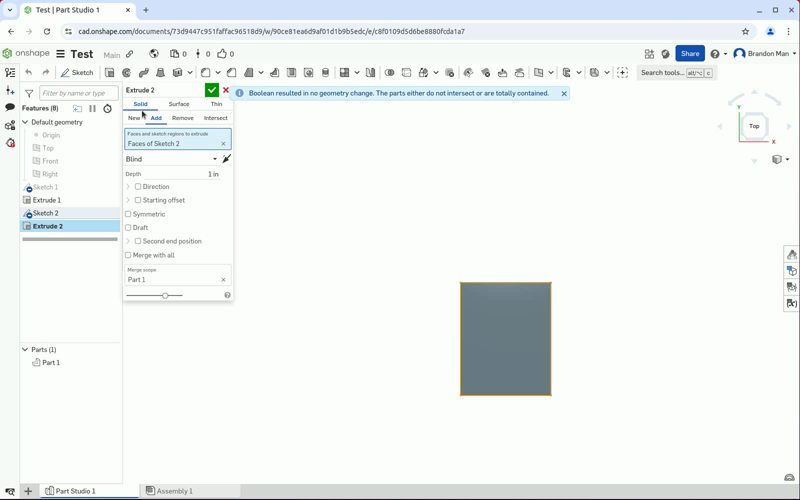
mouse_move(137, 120)
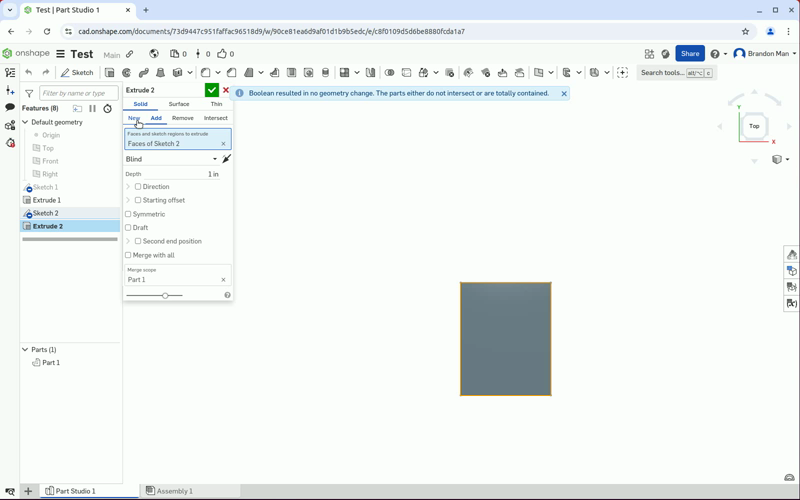
click(137, 120)
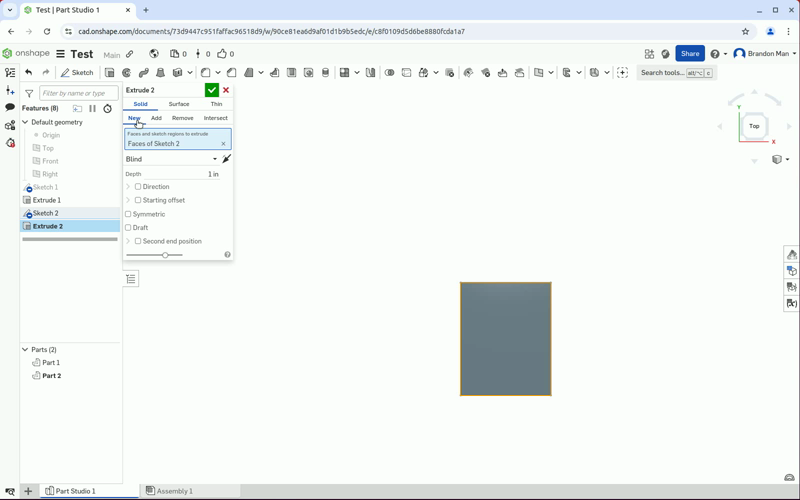
key(tab, 4)
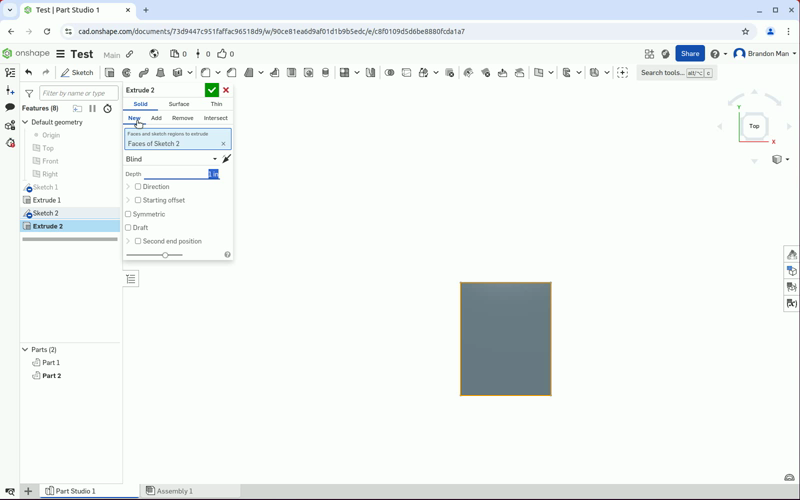
text(2.889)
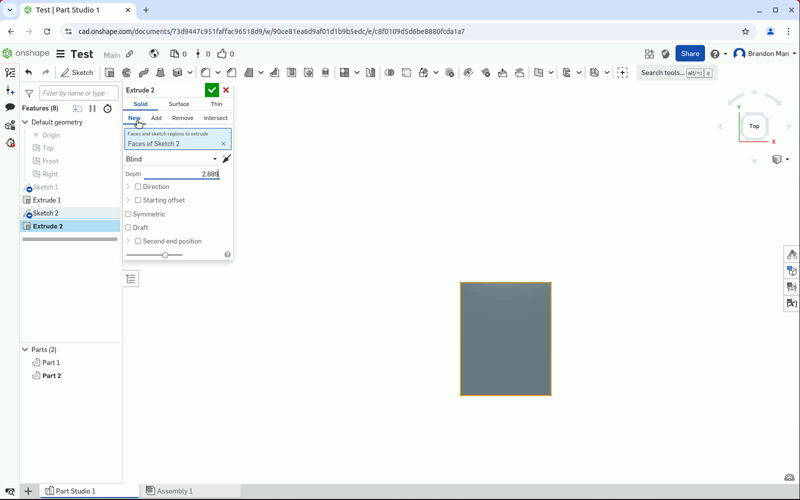
key(enter)
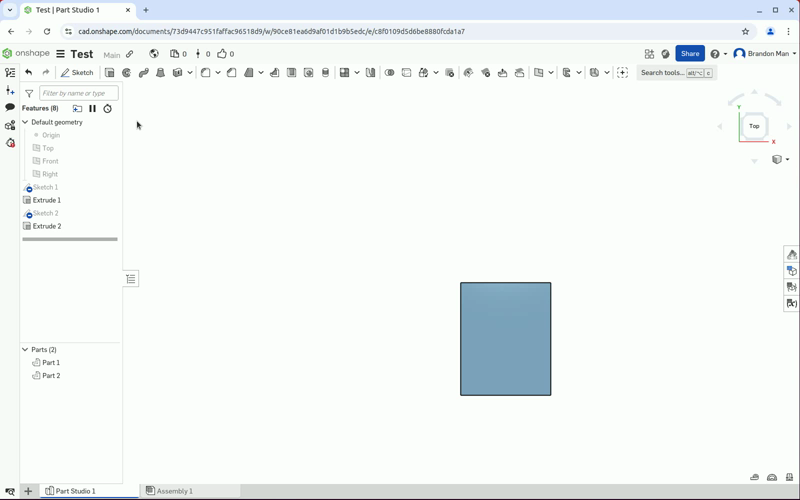
key(shift+h)
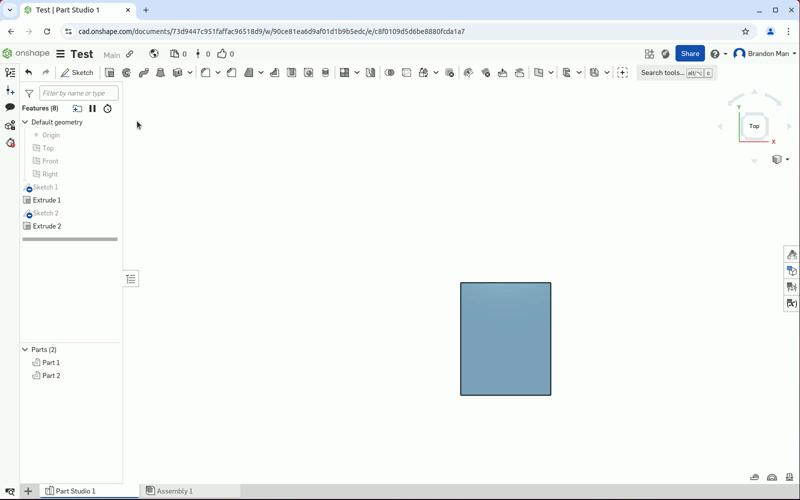
key(shift+h)
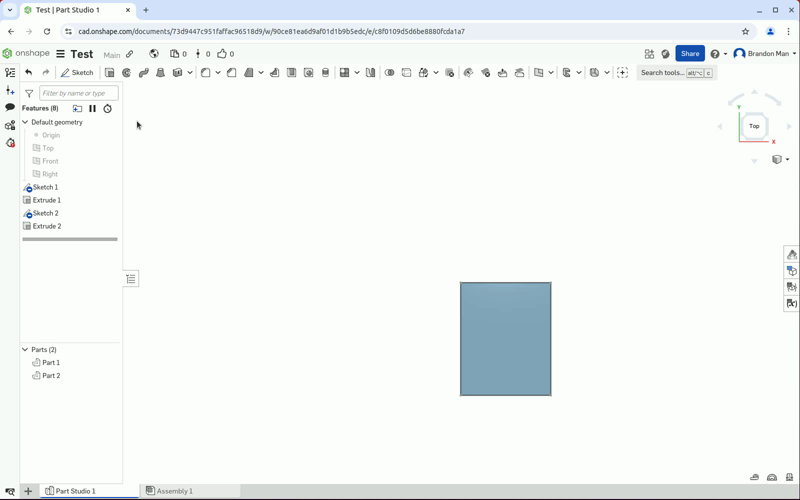
key(shift+7)
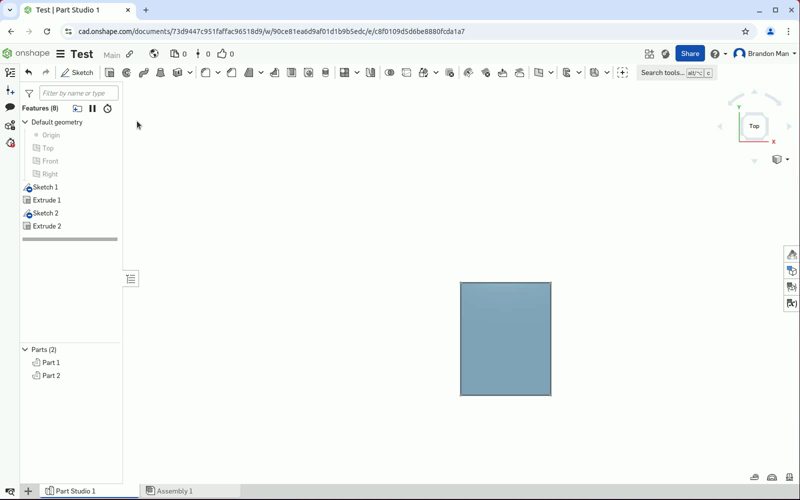
key(up, 3)
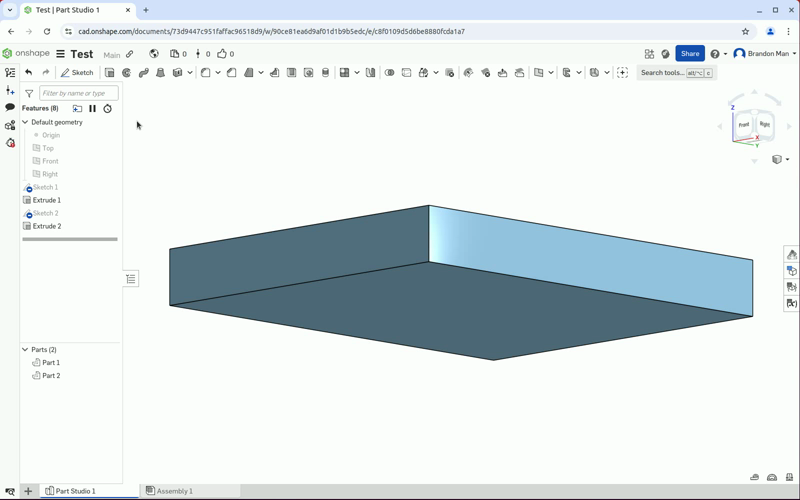
key(left, 3)
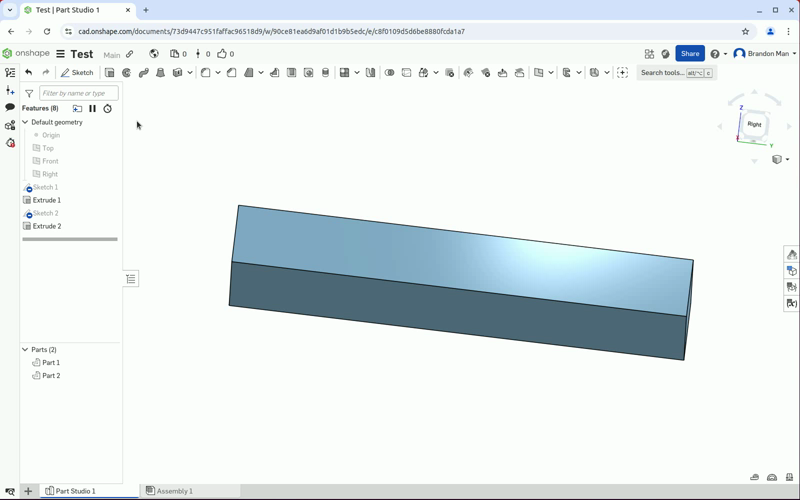
key(right, 3)
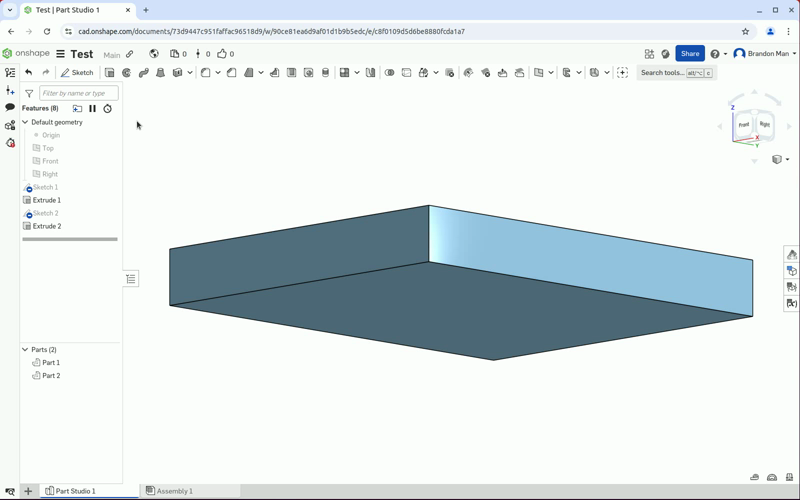
key(down, 3)
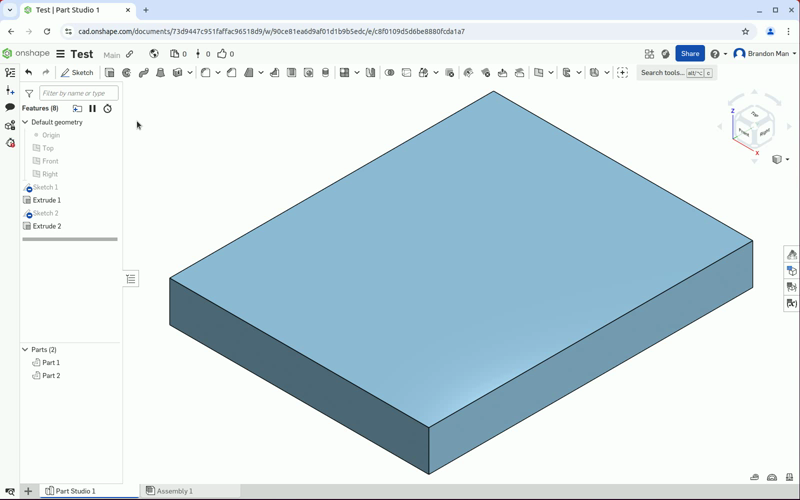
mouse_move(73, 189)
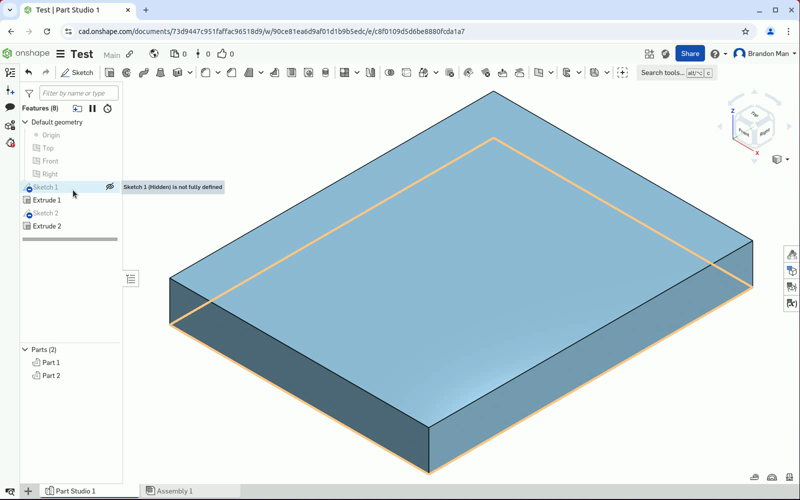
click(73, 189)